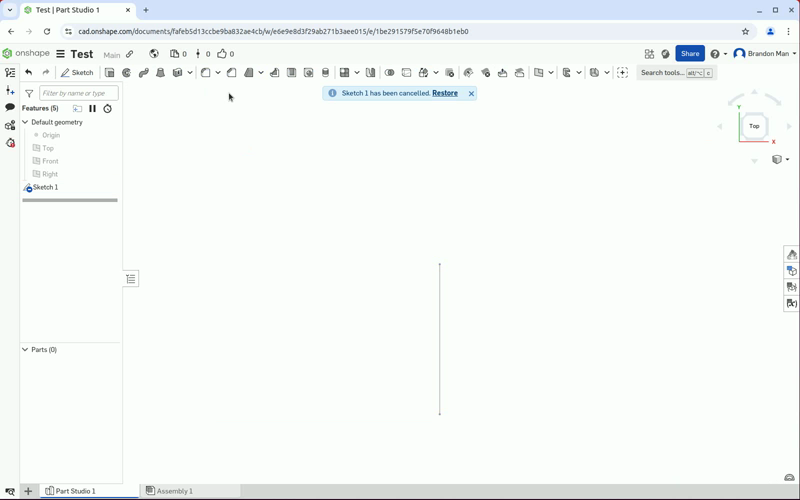
key(shift+h)
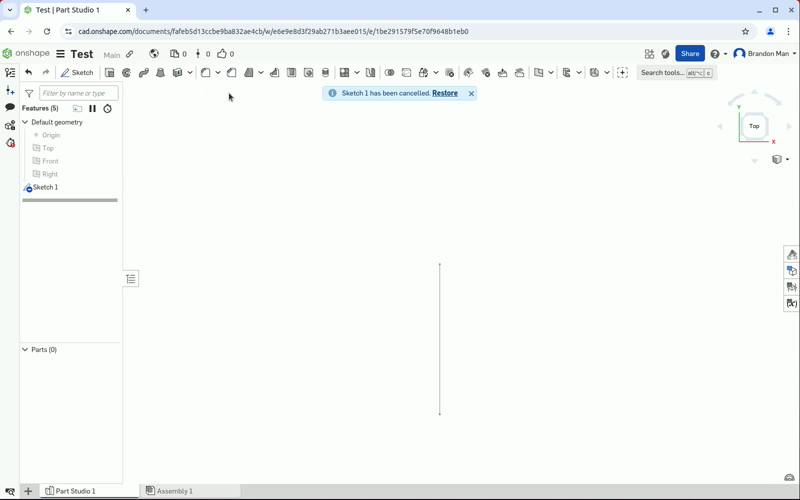
key(shift+s)
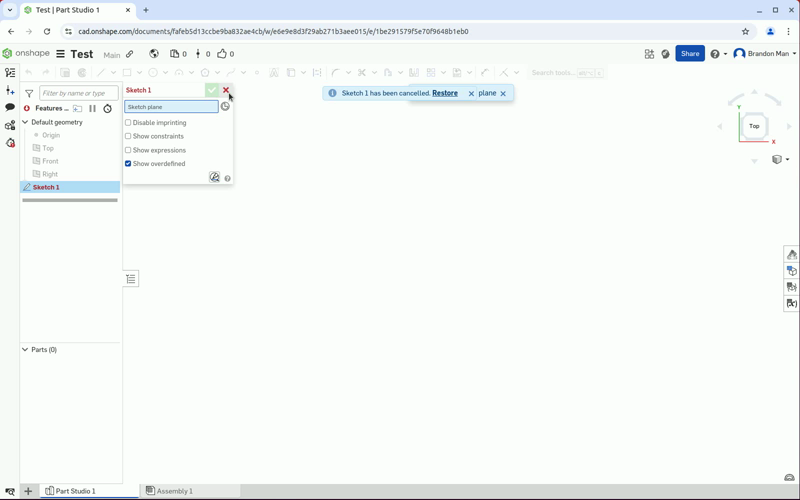
mouse_move(73, 150)
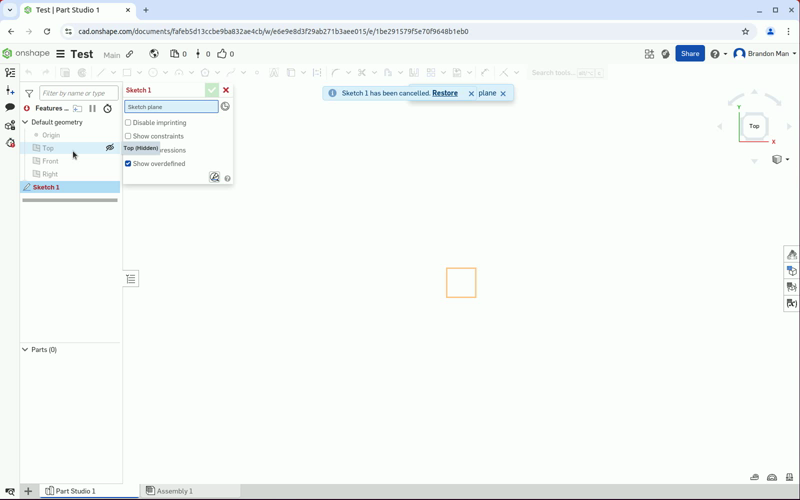
click(73, 150)
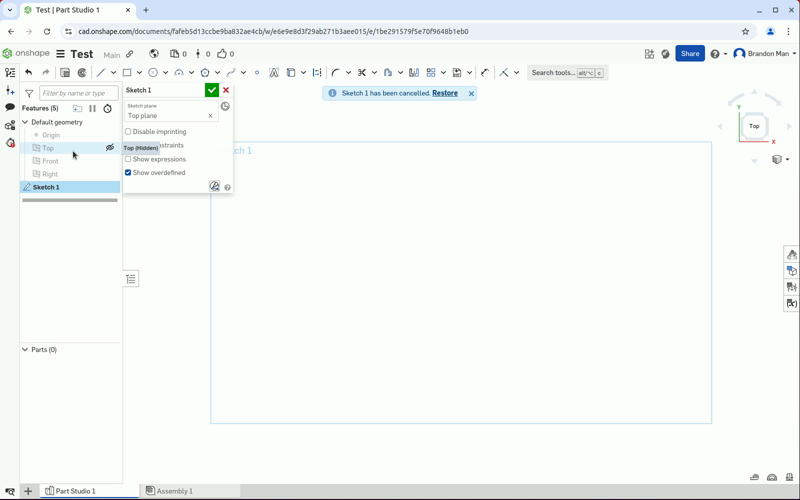
mouse_move(73, 352)
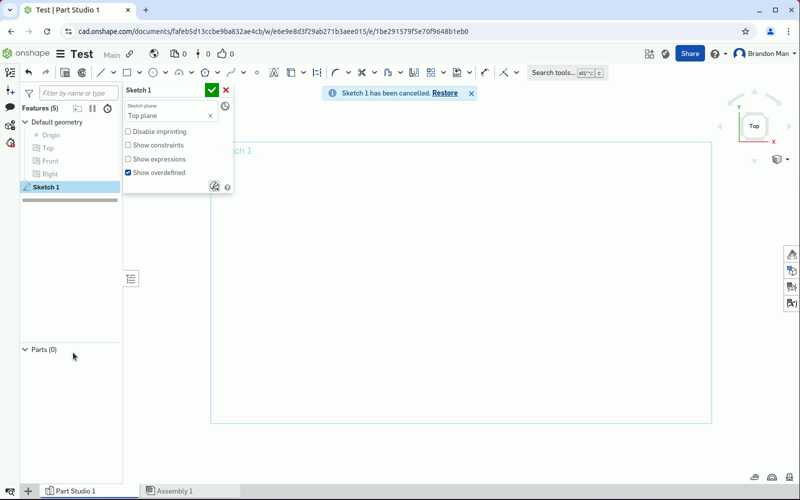
key(y)
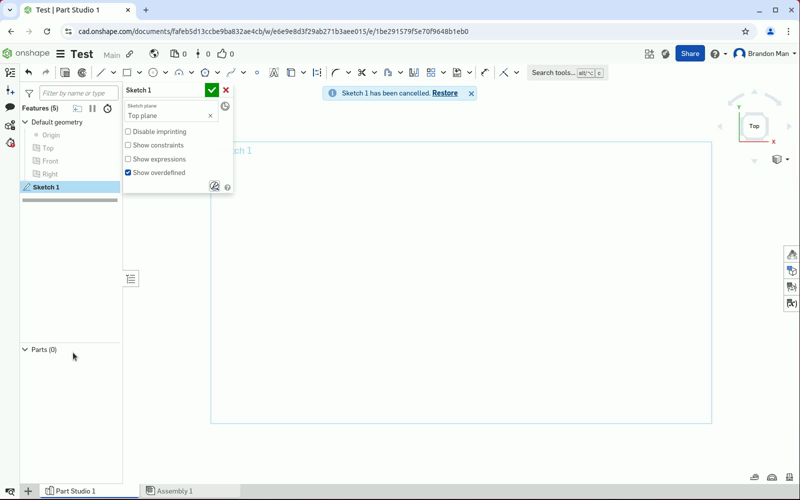
key(l)
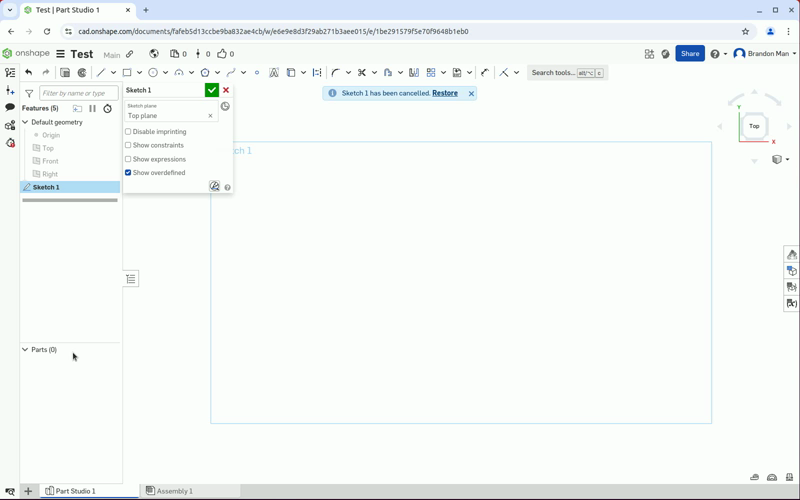
key_down(shift)
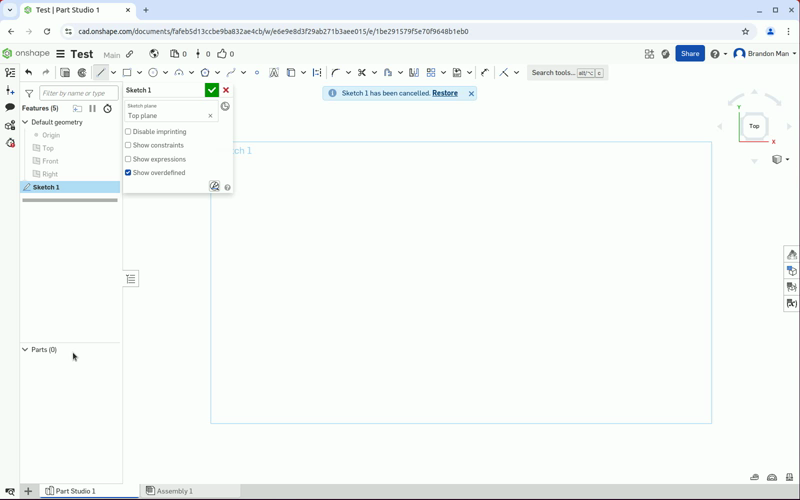
mouse_move(348, 295)
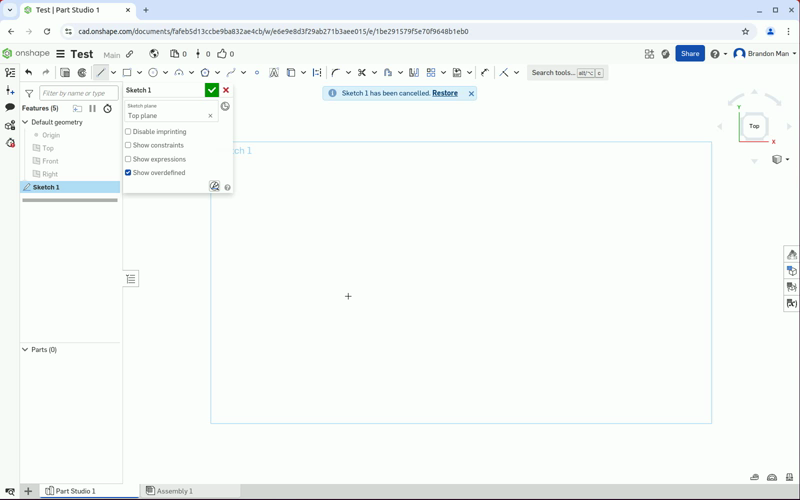
click(348, 295)
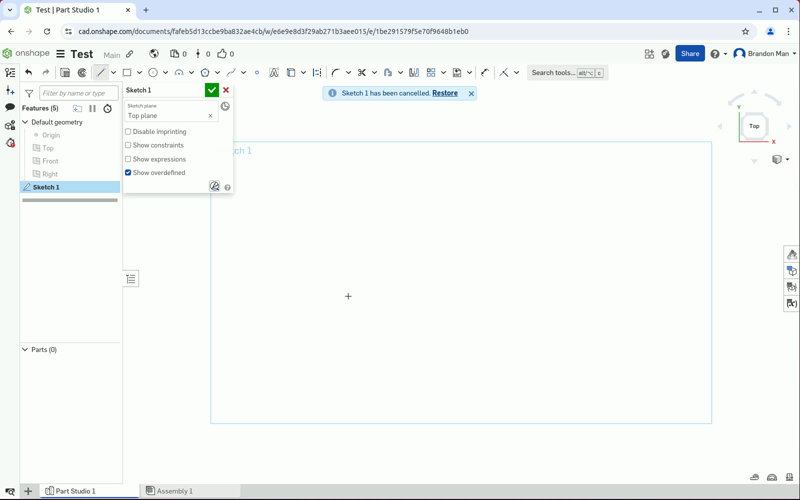
key_up(shift)
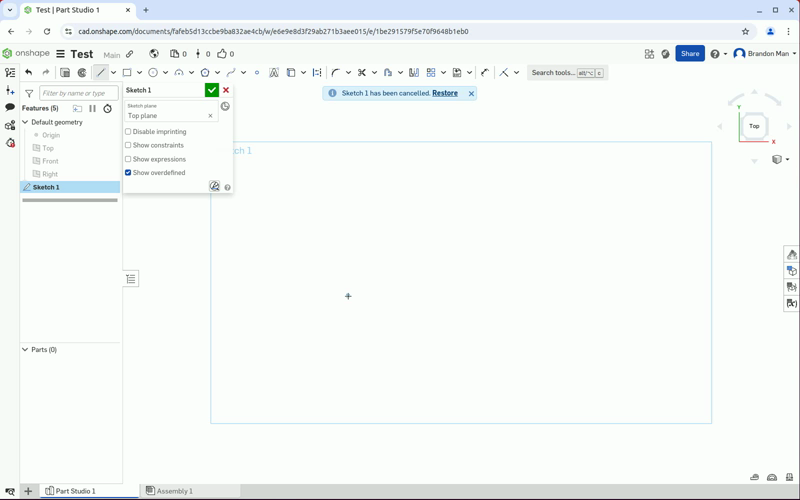
key_down(shift)
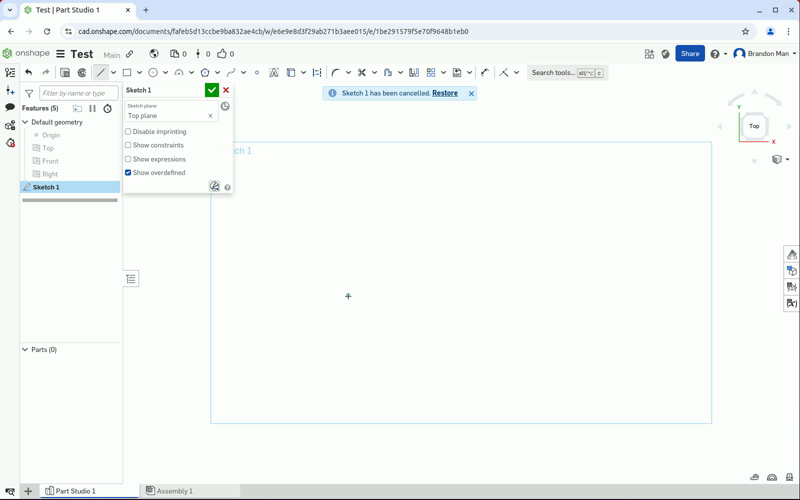
mouse_move(378, 295)
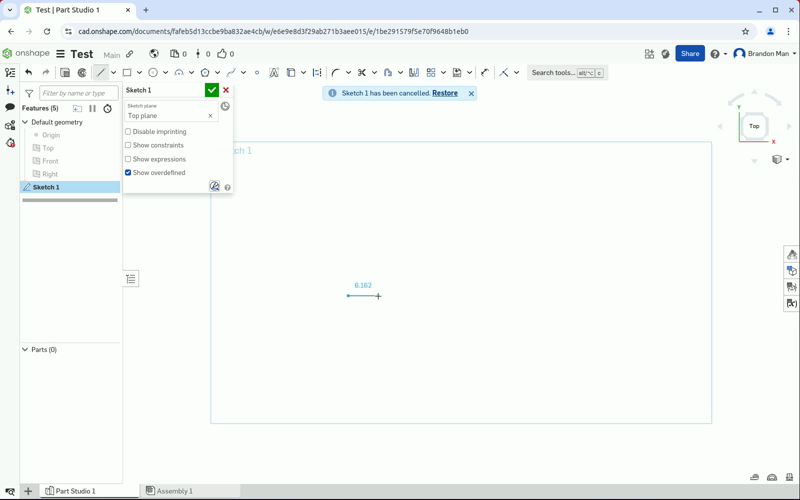
mouse_move(393, 295)
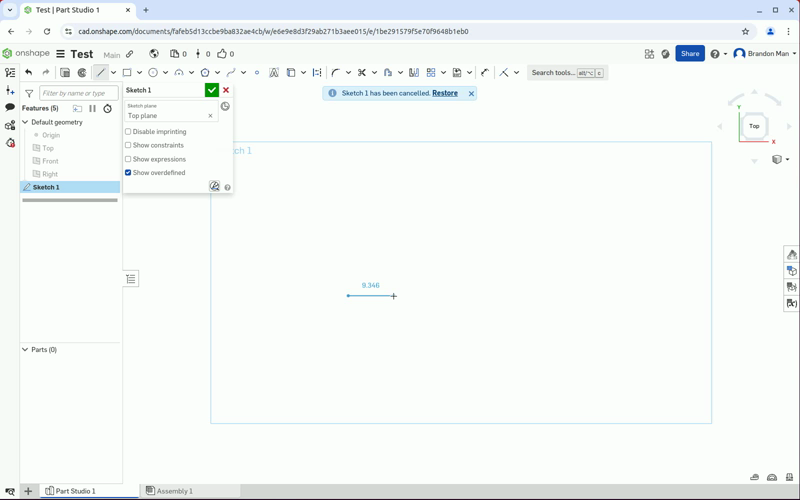
click(393, 295)
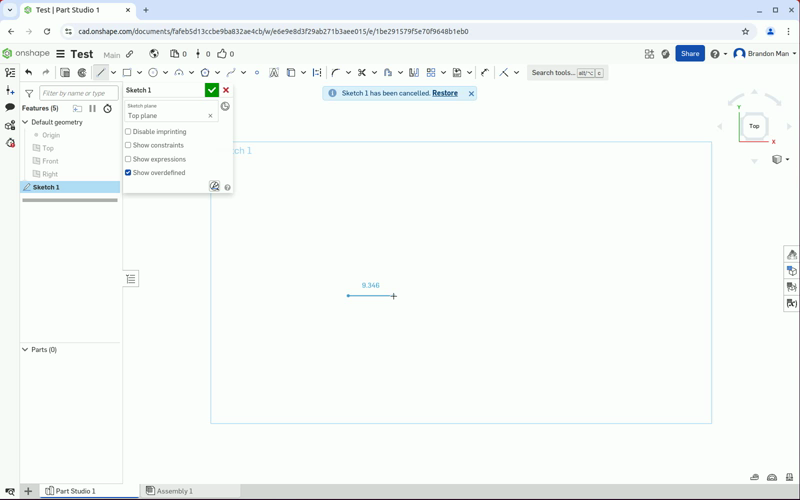
key_up(shift)
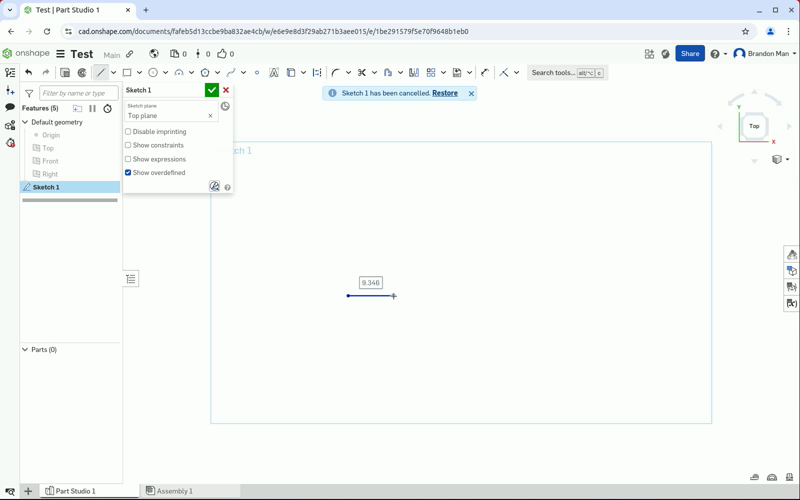
key_down(shift)
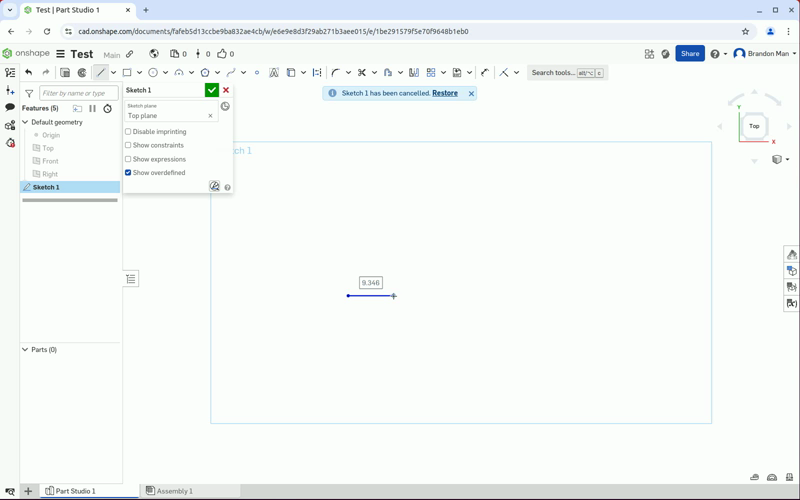
mouse_move(423, 295)
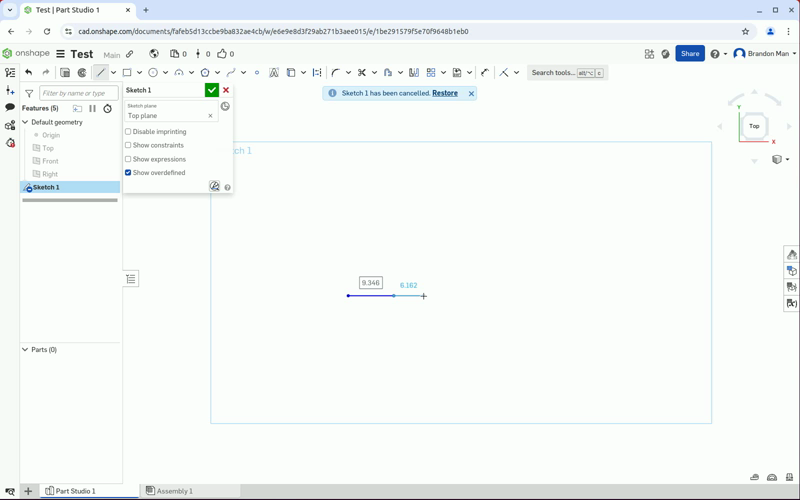
mouse_move(393, 268)
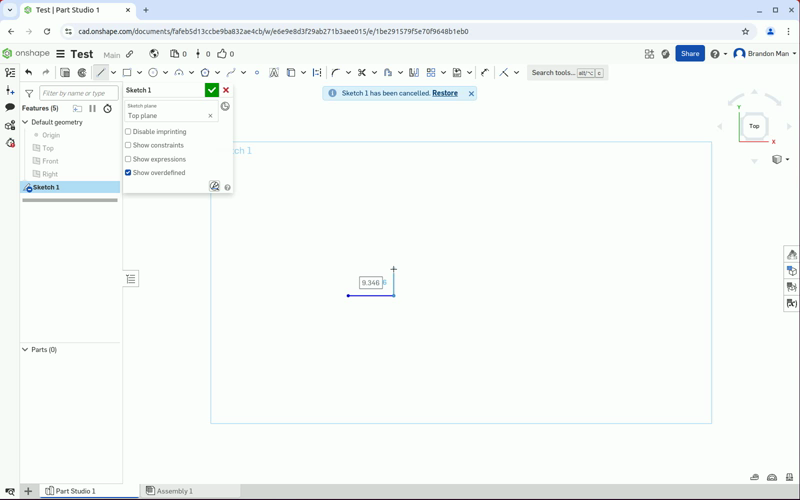
click(393, 268)
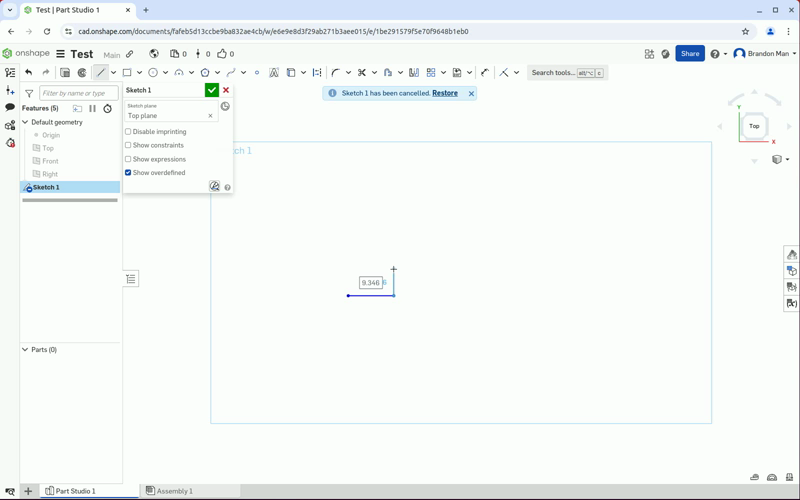
key_up(shift)
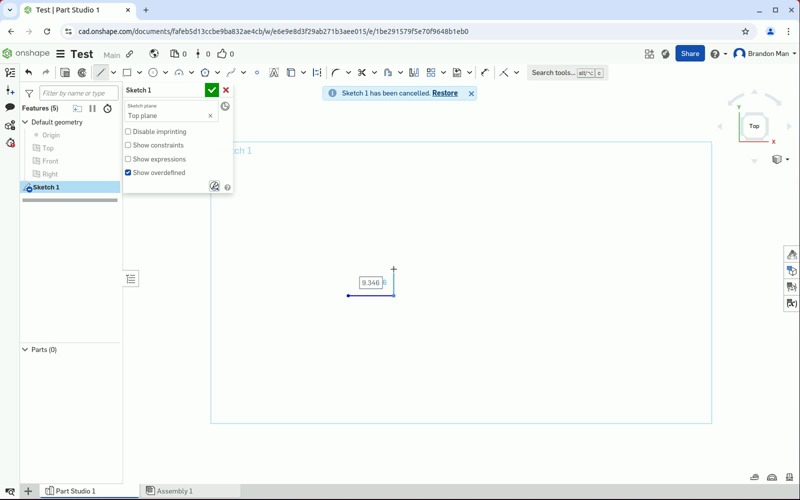
key_down(shift)
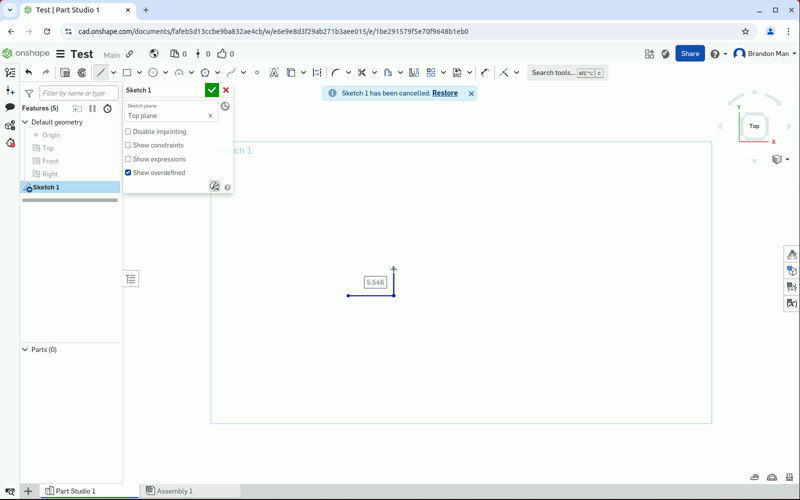
mouse_move(423, 268)
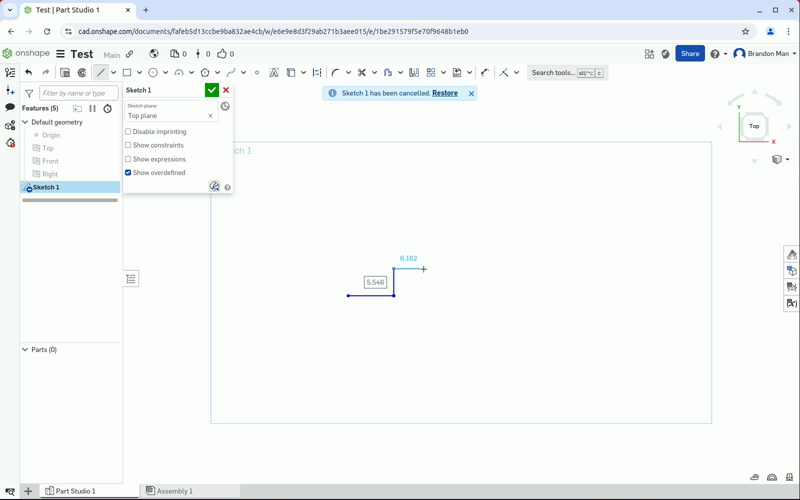
mouse_move(348, 268)
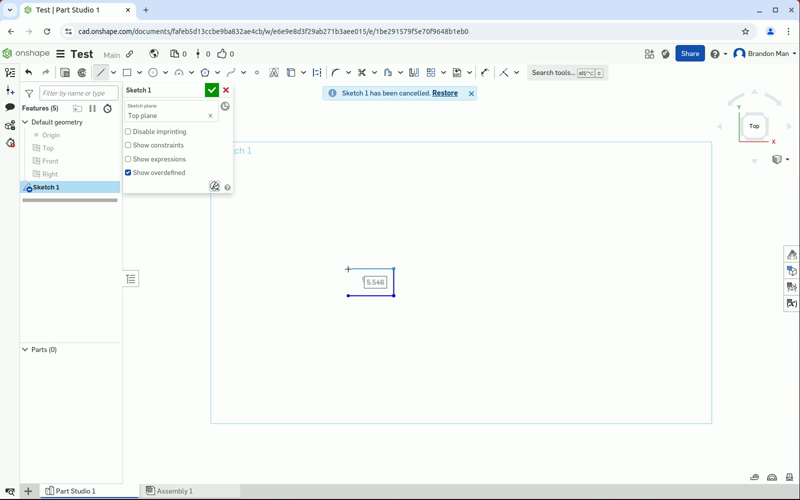
click(348, 268)
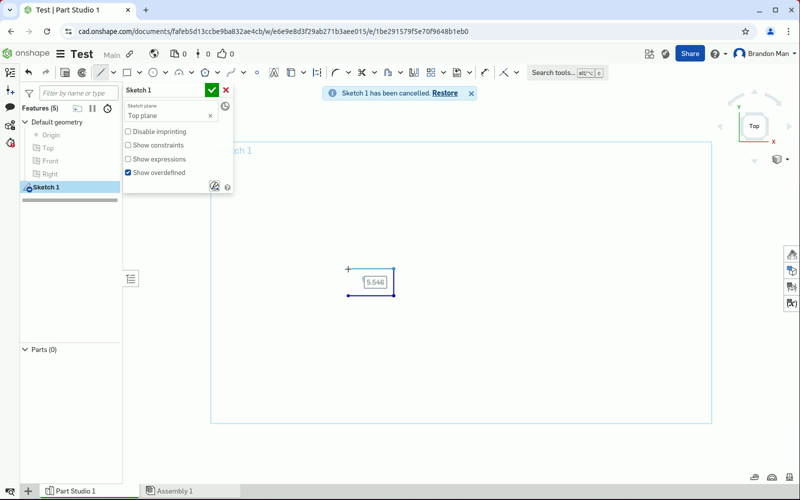
key_up(shift)
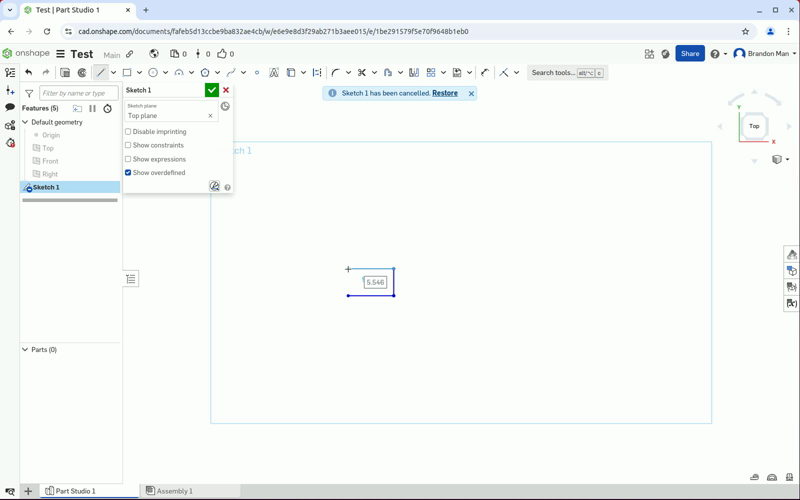
mouse_move(378, 268)
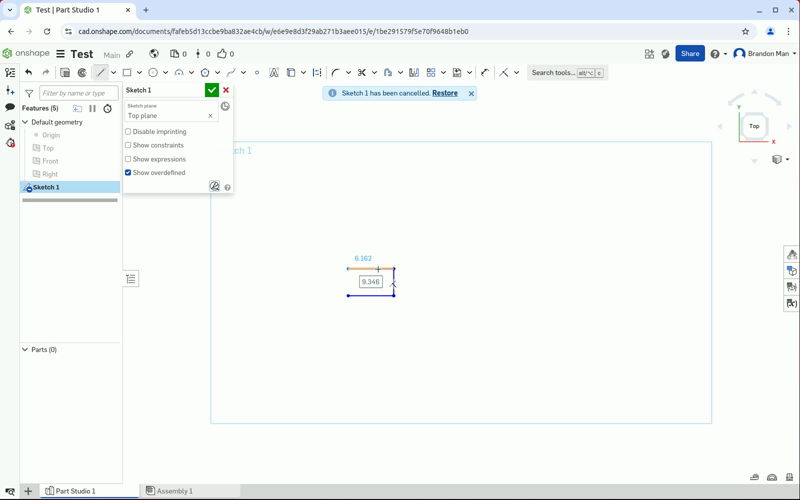
key_down(shift)
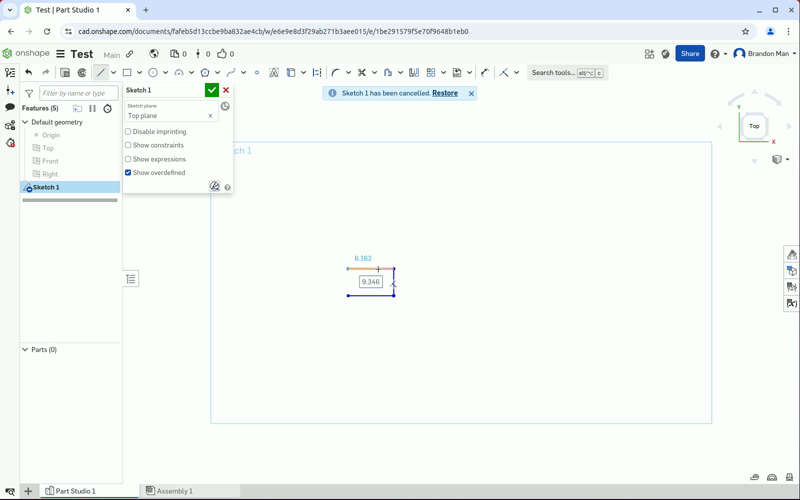
mouse_move(348, 295)
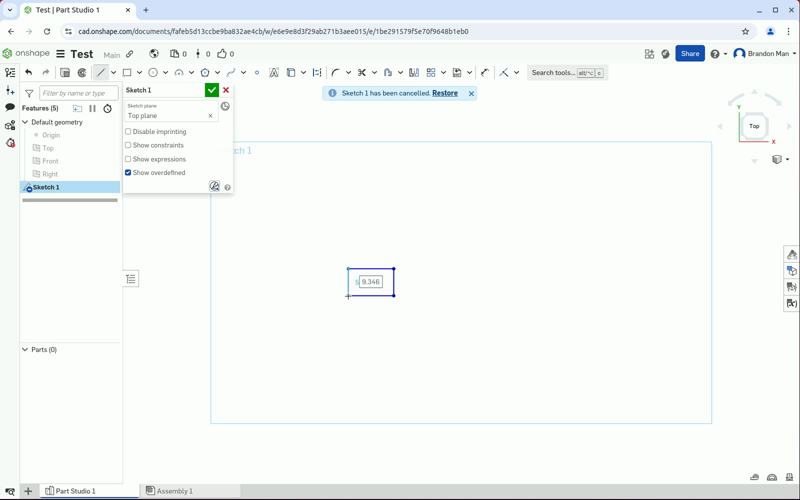
key_up(shift)
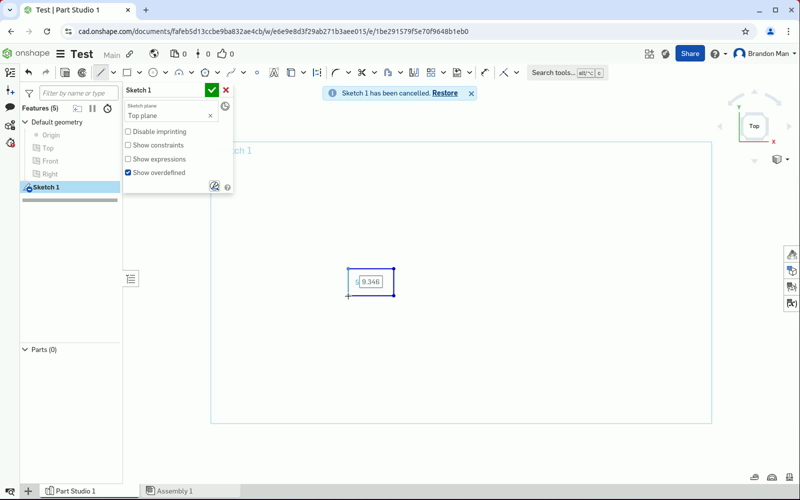
click(348, 295)
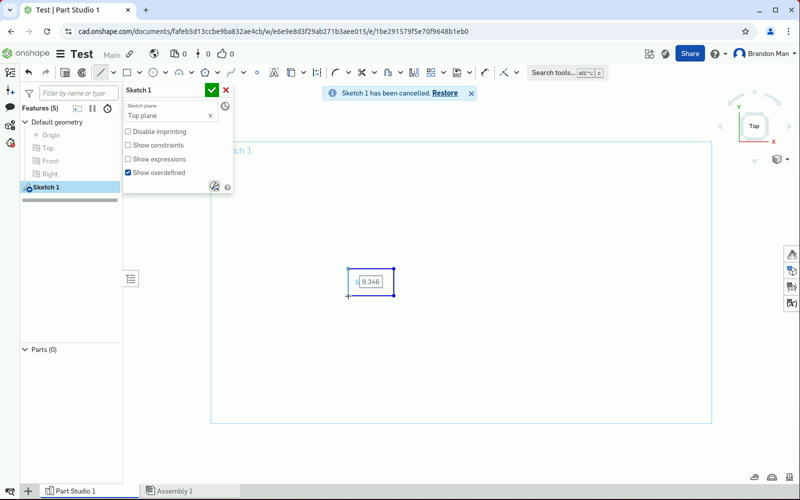
key(esc)
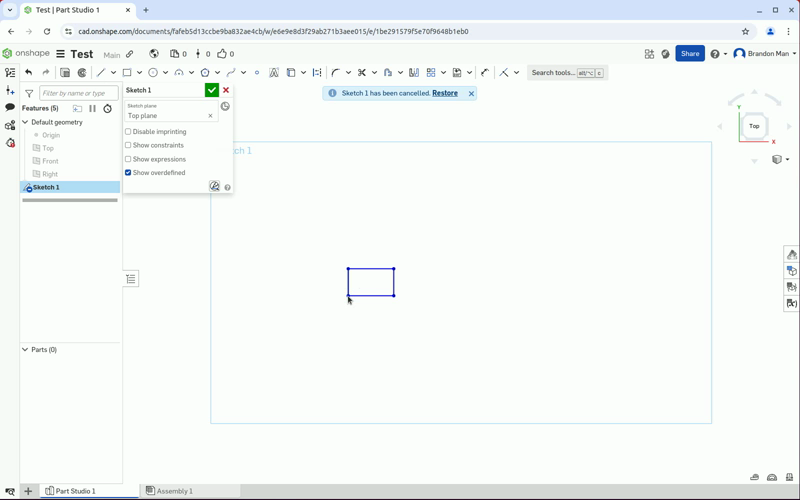
mouse_move(349, 279)
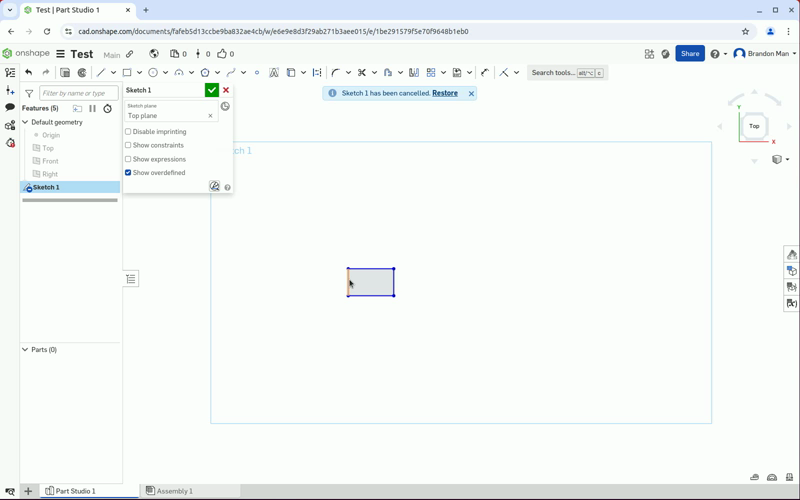
scroll(6)
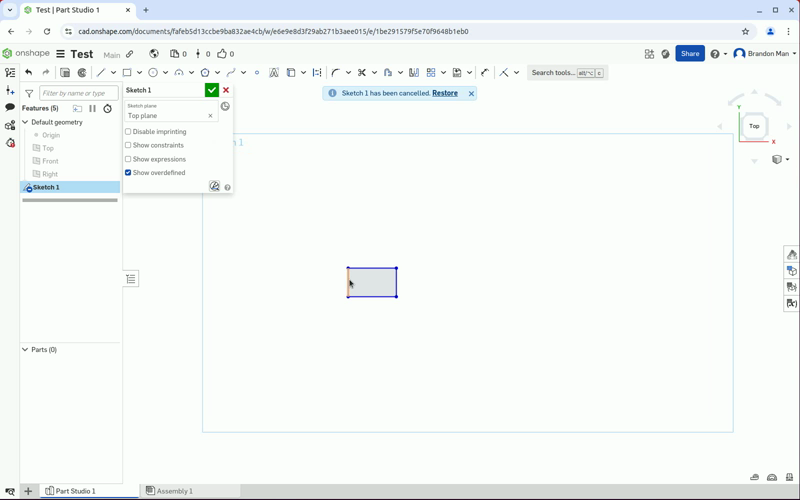
scroll(6)
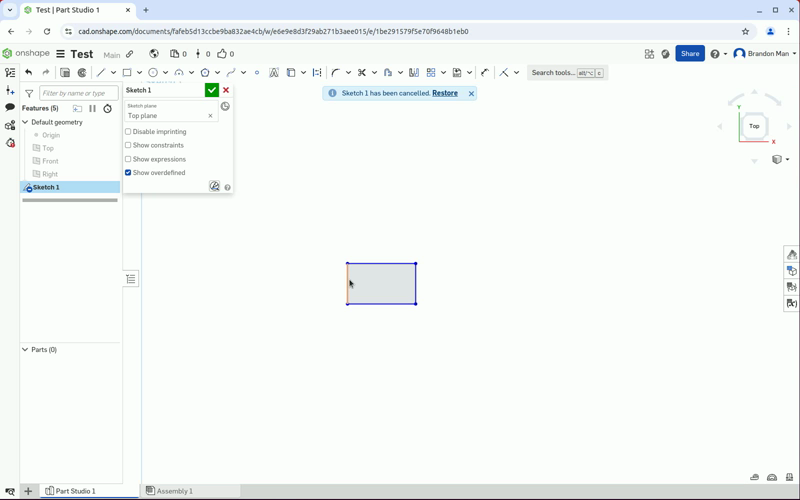
scroll(6)
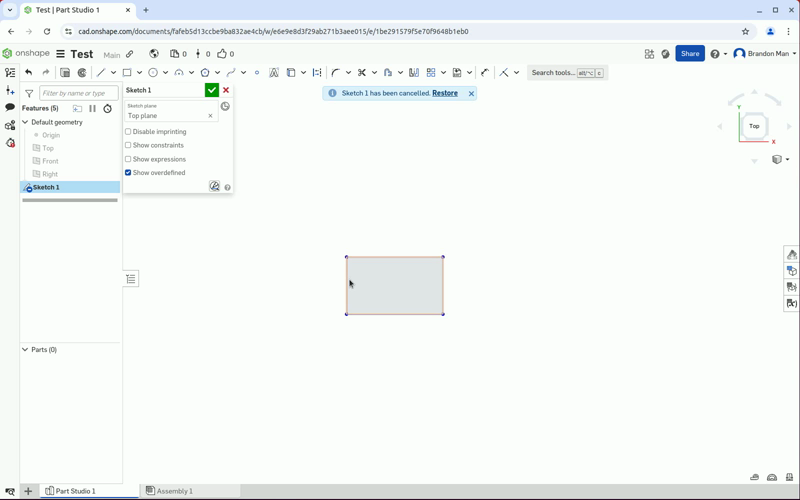
scroll(6)
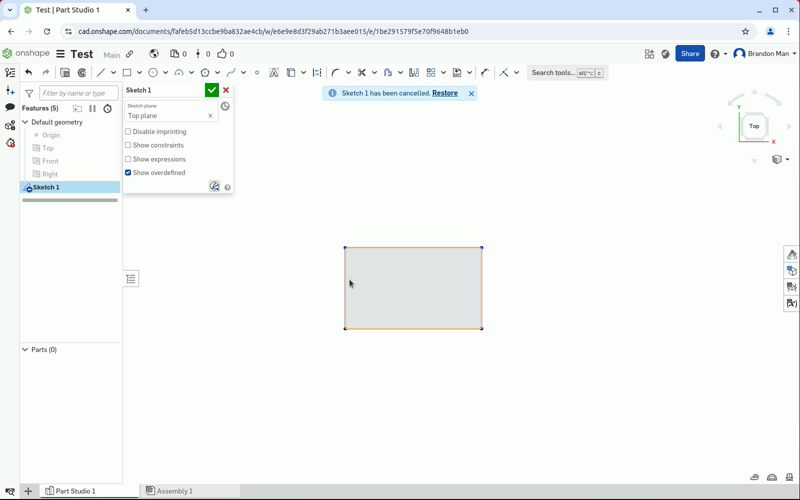
scroll(6)
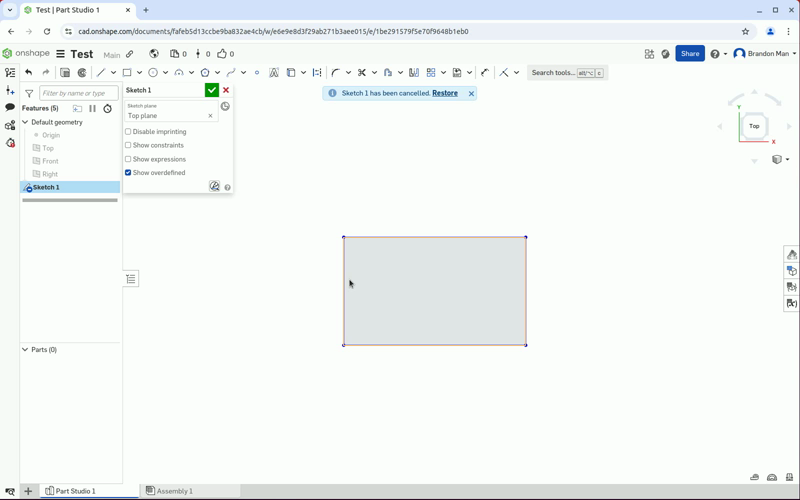
scroll(6)
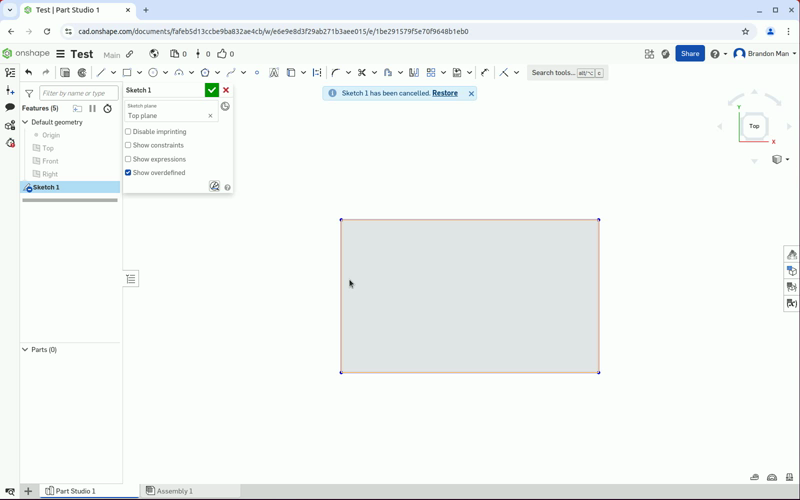
scroll(6)
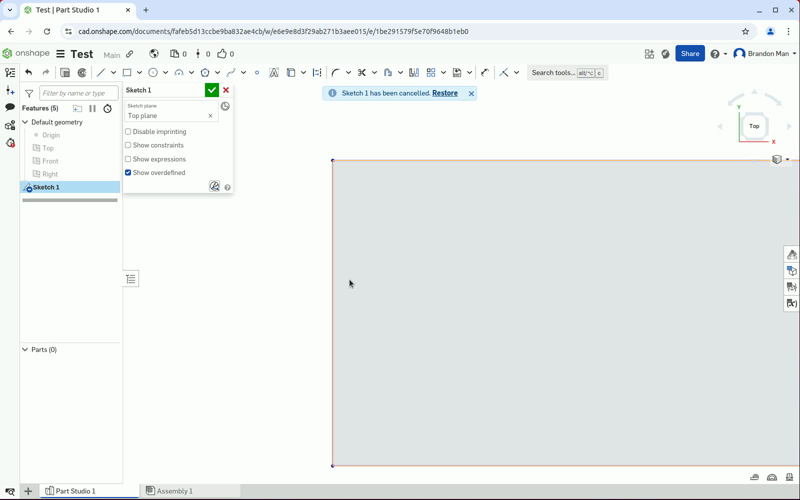
click(349, 279)
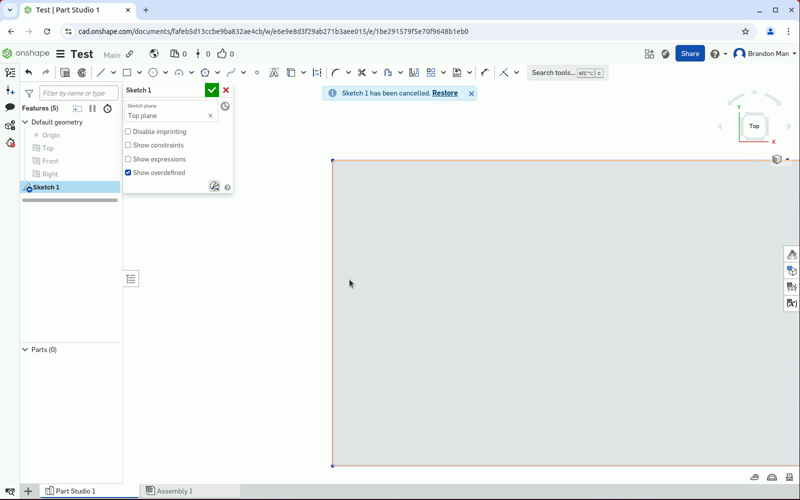
scroll(-6)
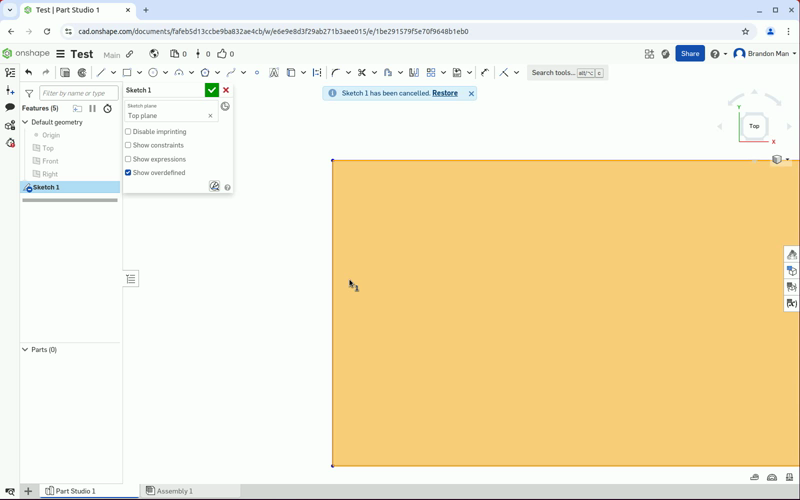
scroll(-6)
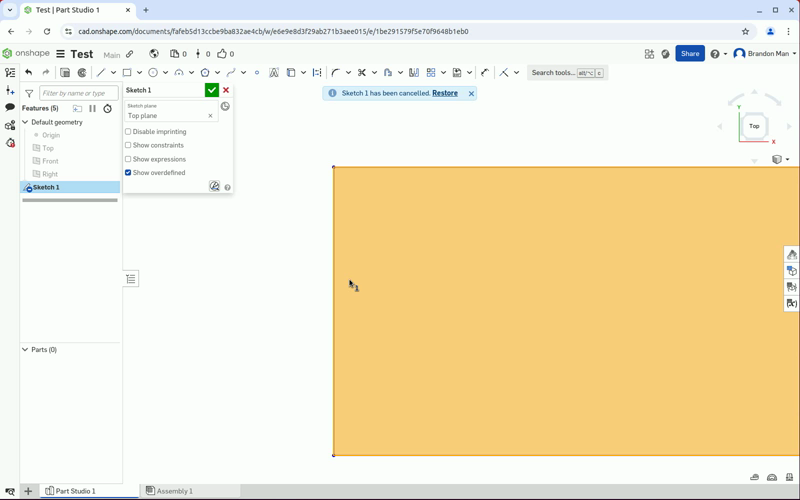
scroll(-6)
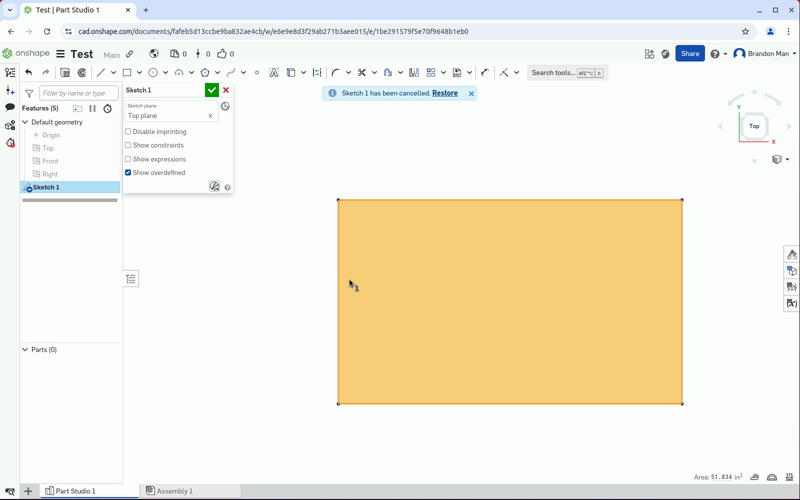
scroll(-6)
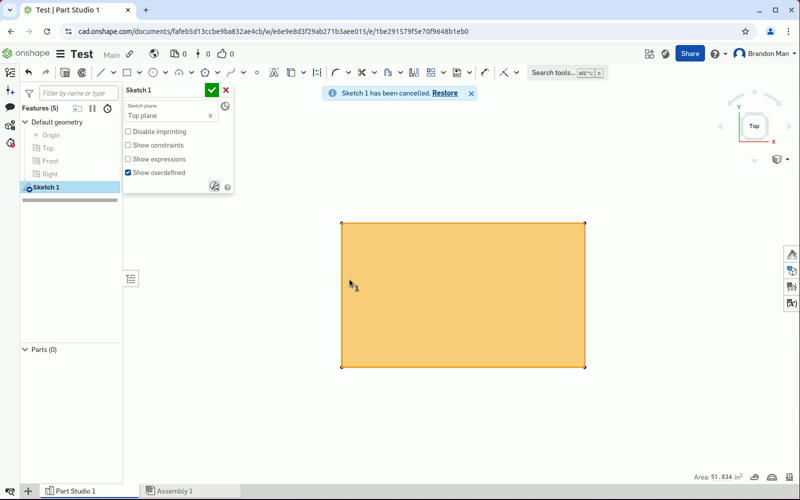
scroll(-6)
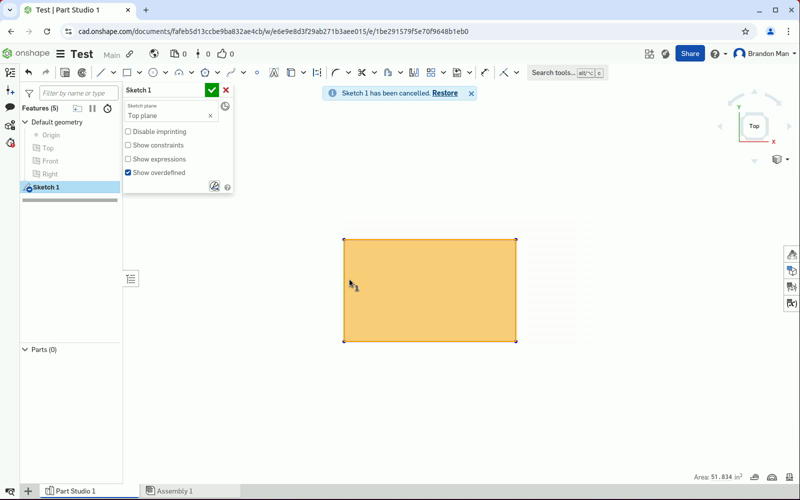
scroll(-6)
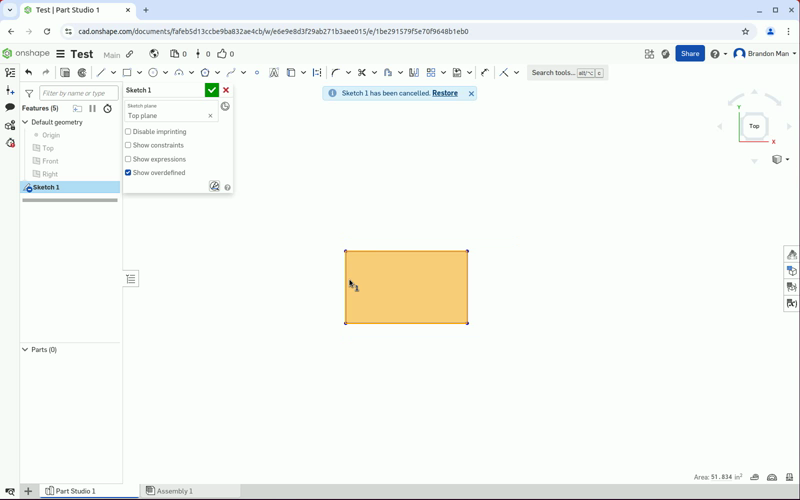
scroll(-6)
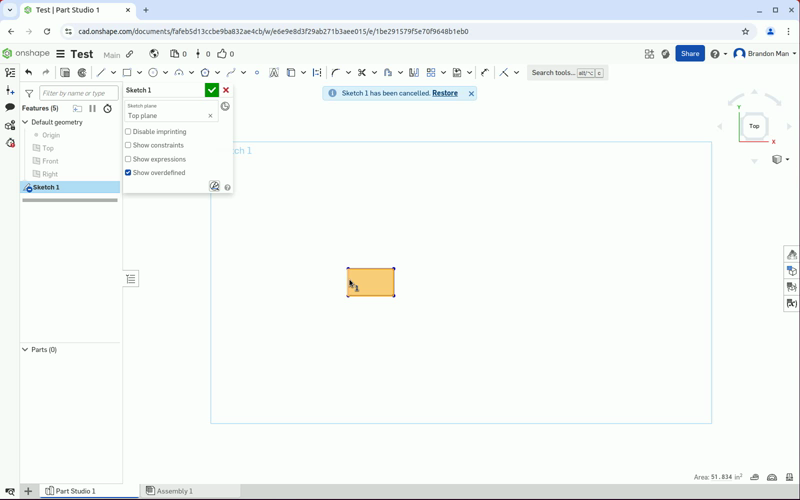
mouse_move(73, 352)
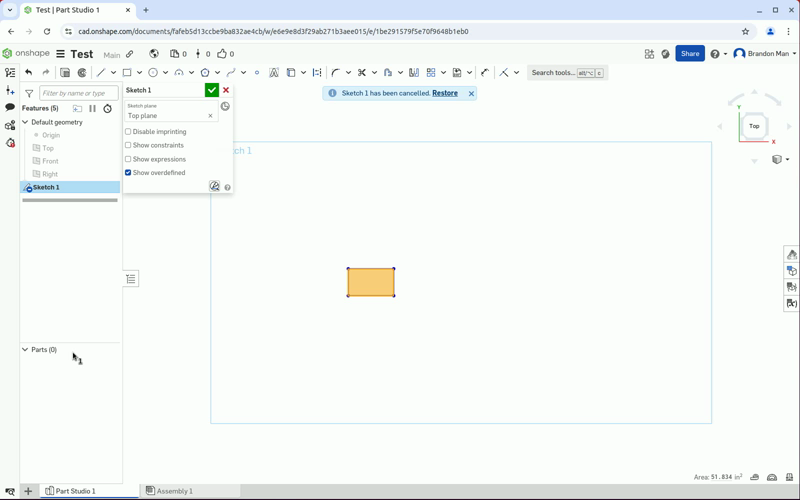
key(shift+y)
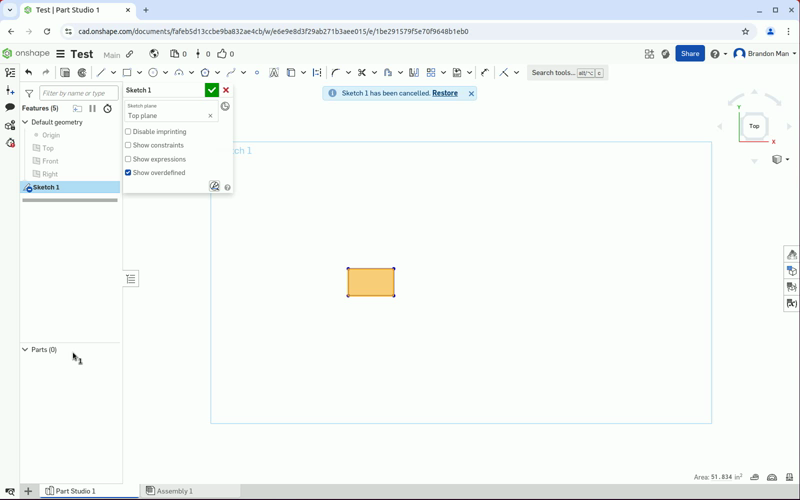
key(shift+e)
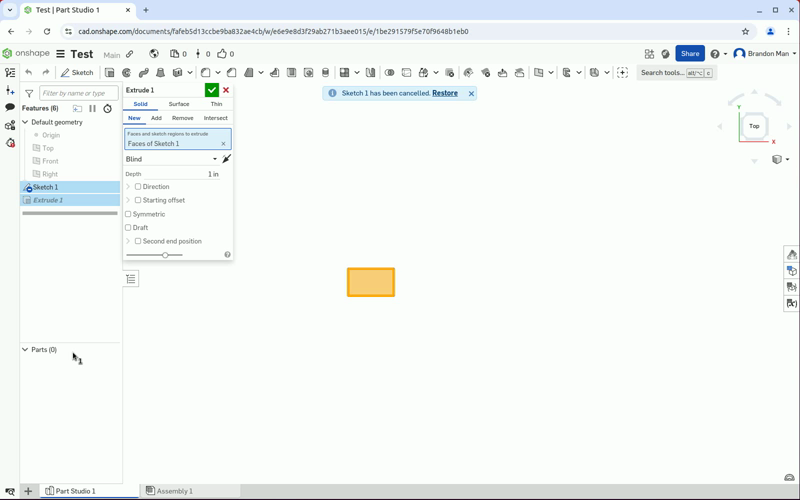
mouse_move(143, 106)
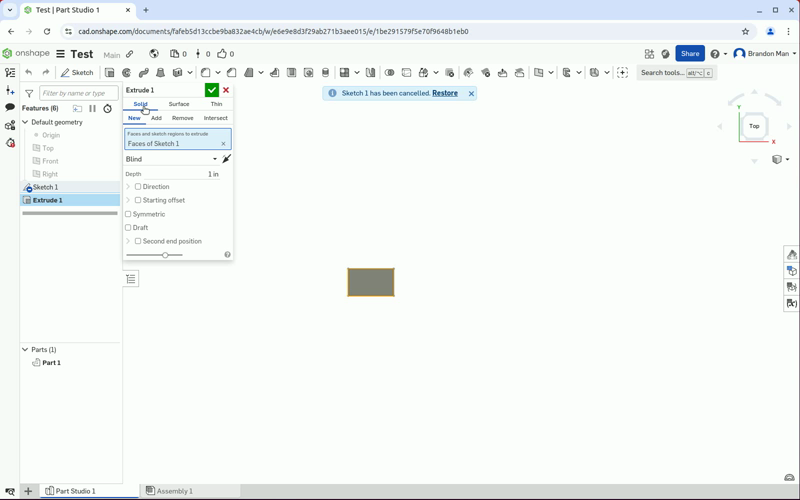
click(143, 106)
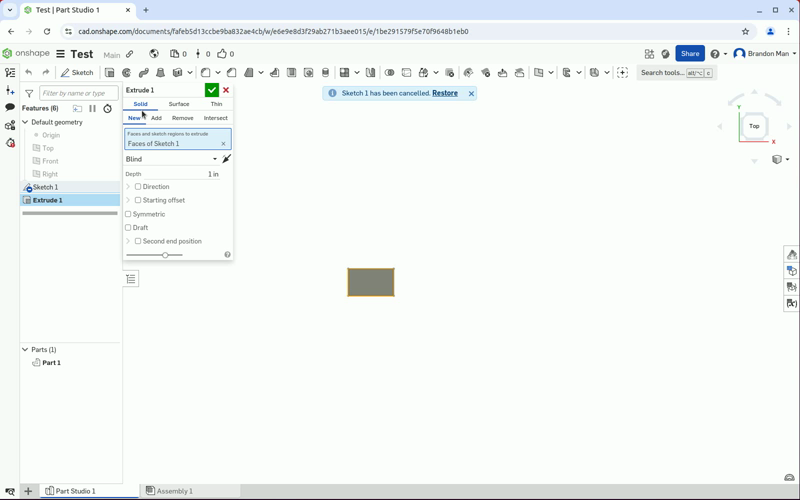
mouse_move(137, 120)
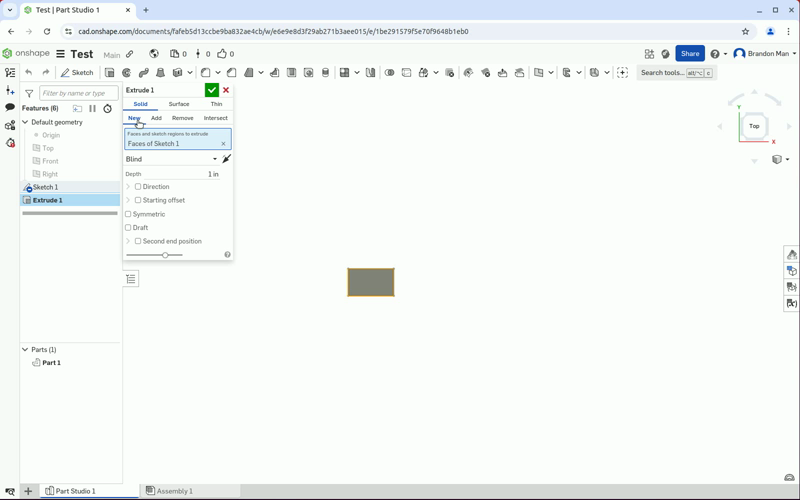
click(137, 120)
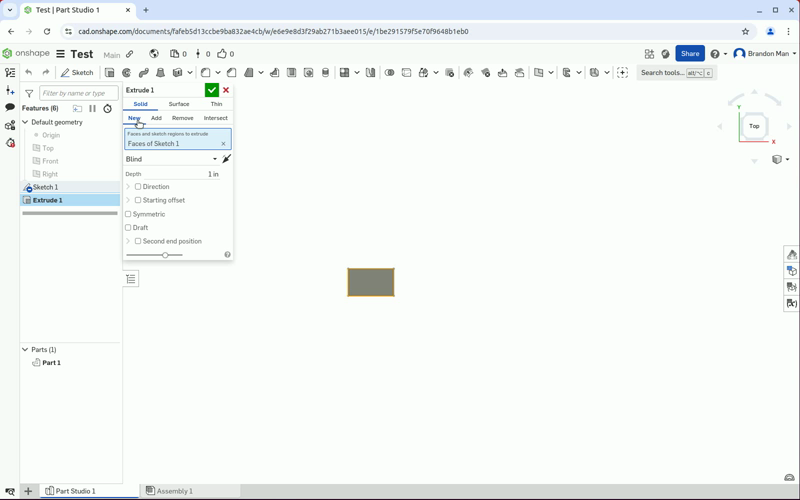
key(tab, 4)
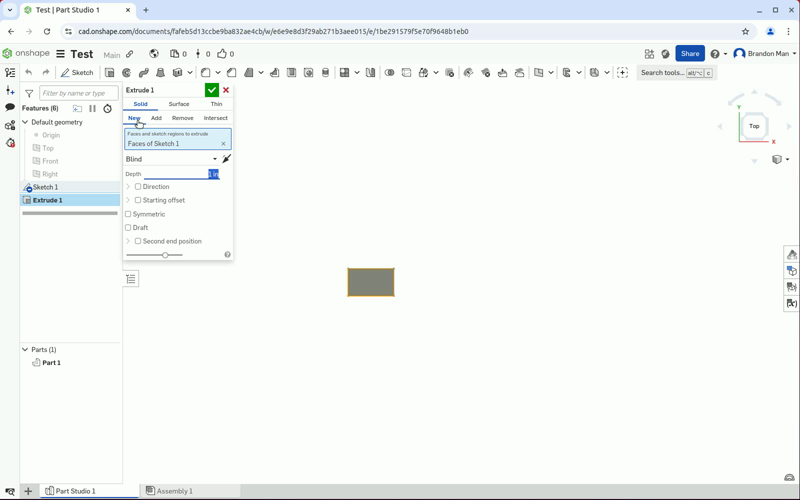
text(9.147)
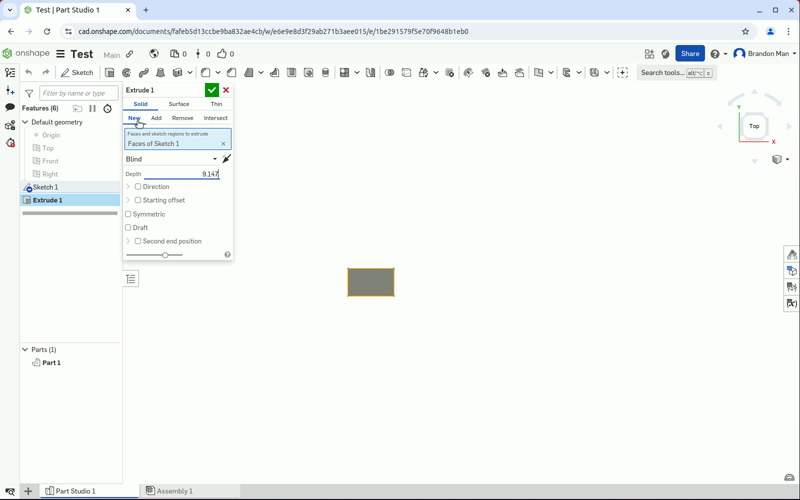
key(enter)
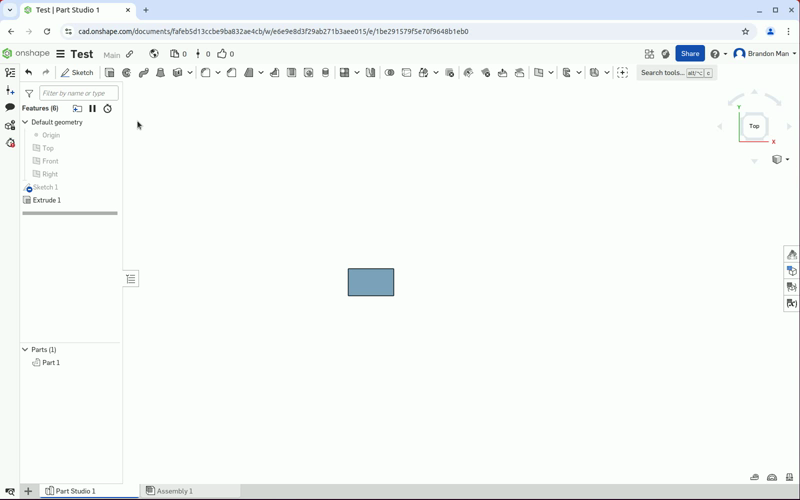
key(shift+h)
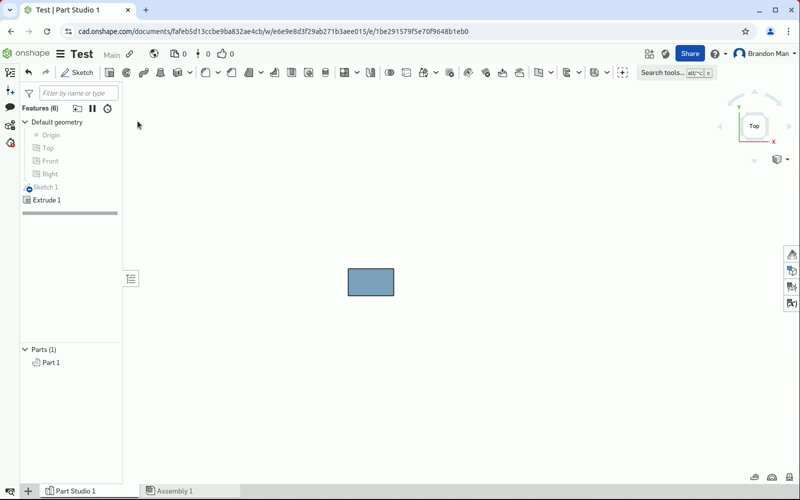
key(shift+h)
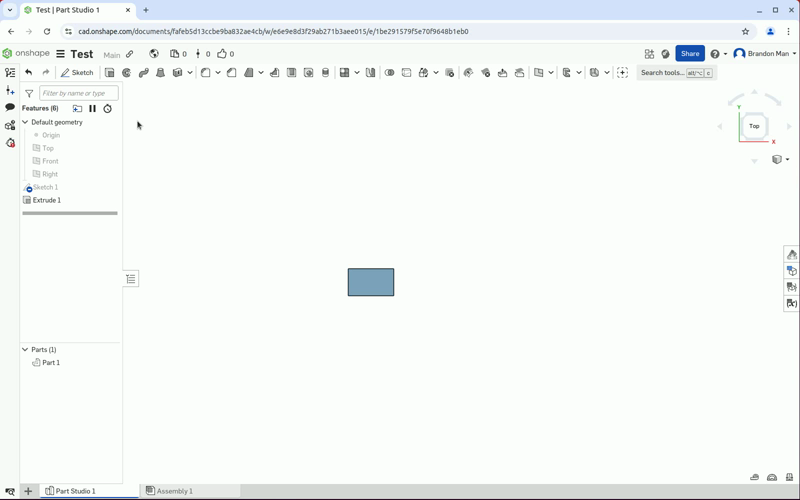
mouse_move(73, 189)
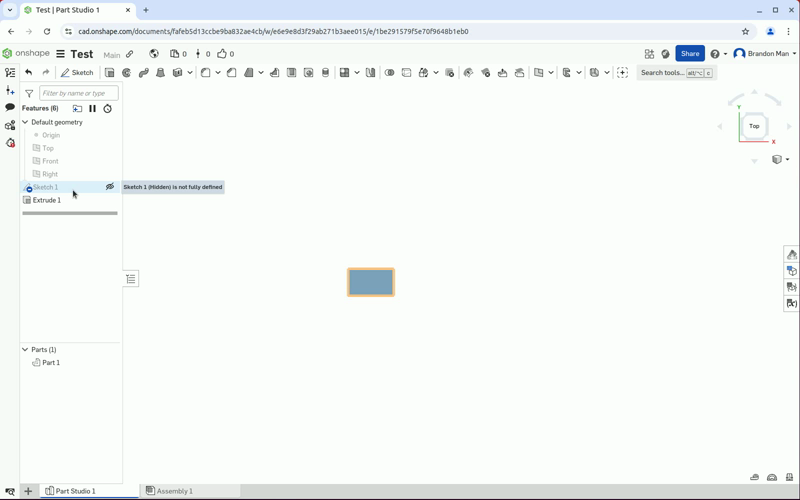
click(73, 189)
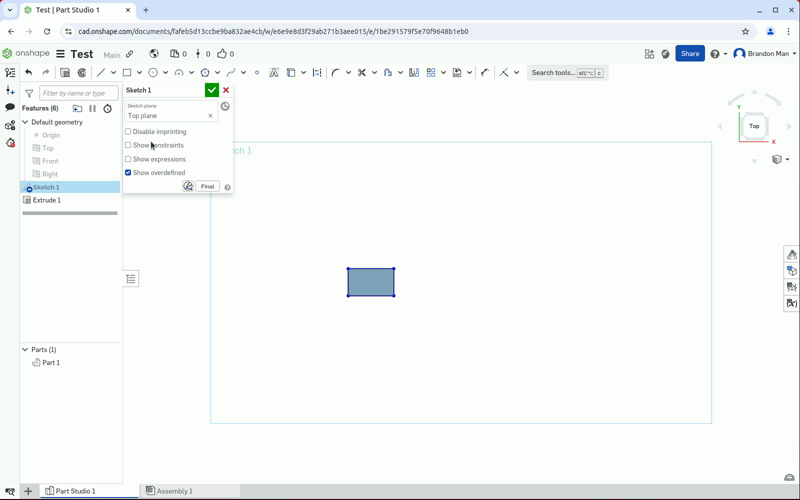
mouse_move(229, 92)
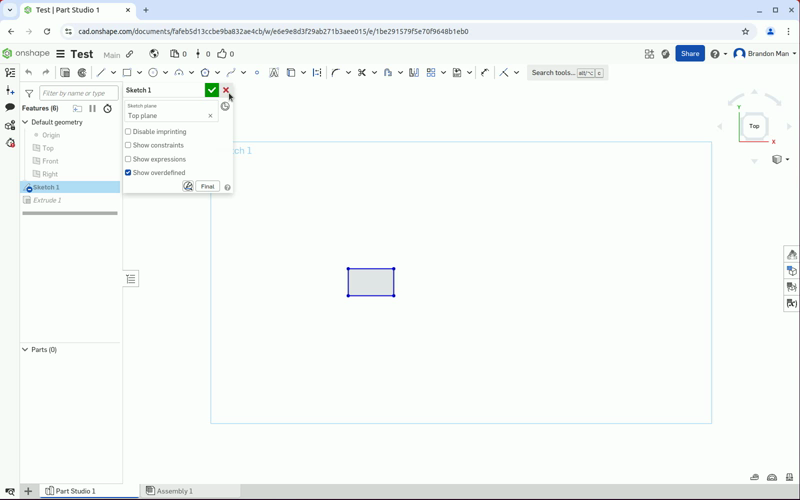
click(229, 92)
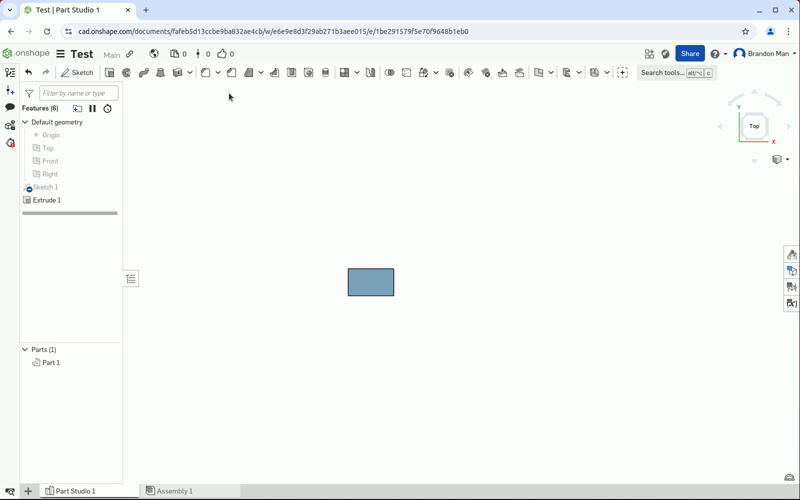
mouse_move(541, 75)
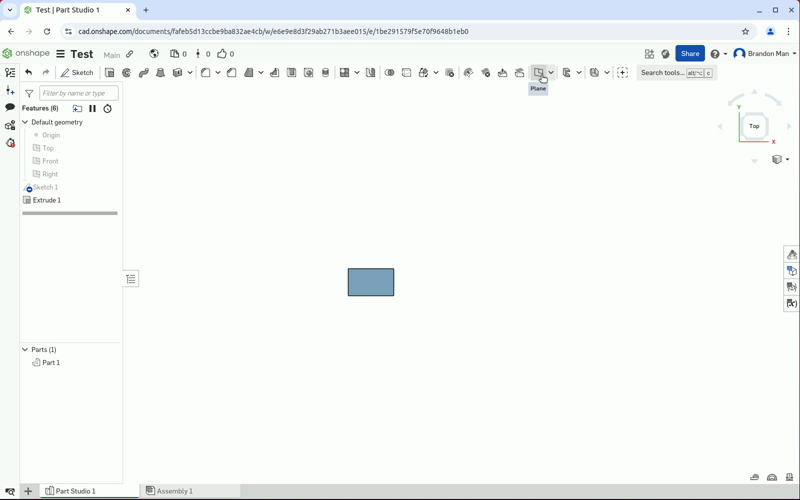
click(541, 75)
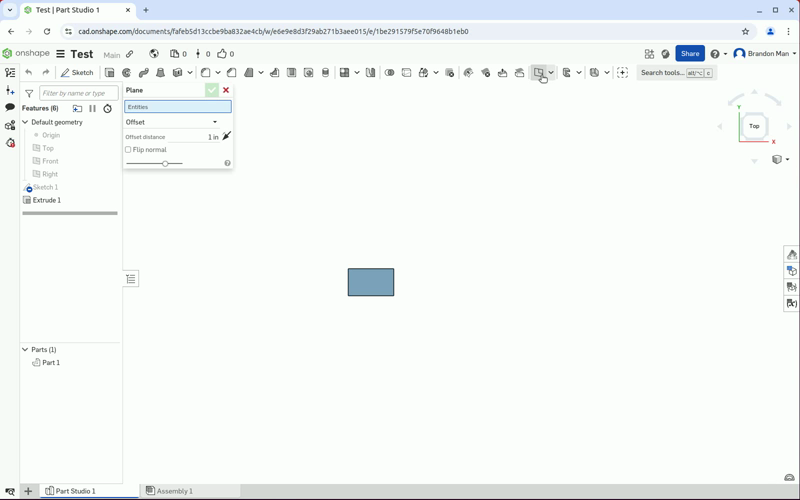
mouse_move(73, 150)
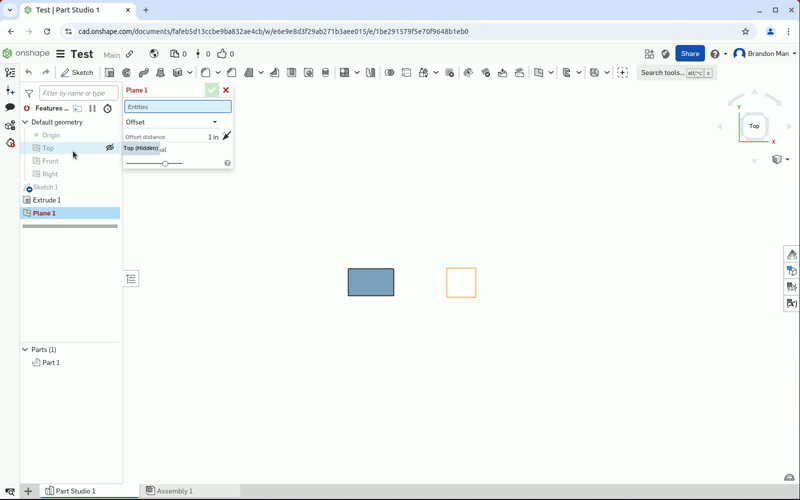
click(73, 150)
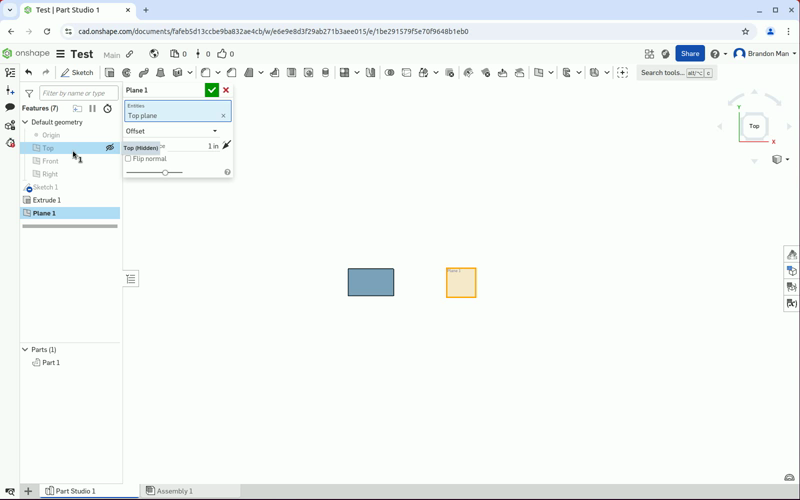
key(tab, 2)
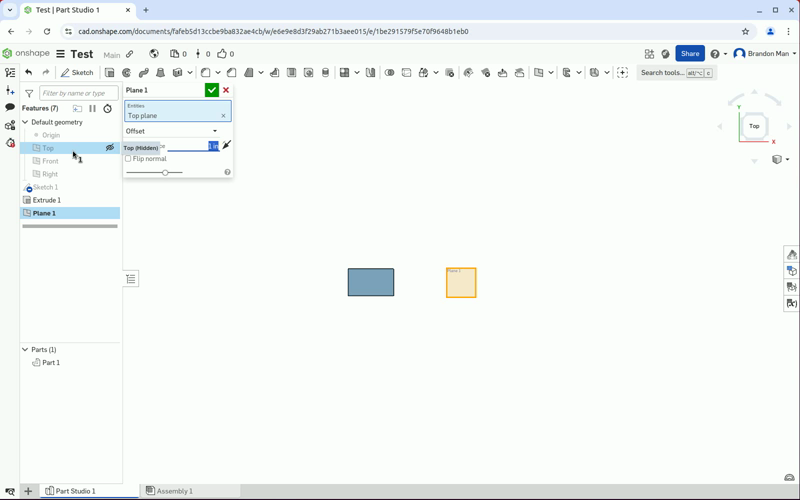
text(9.151)
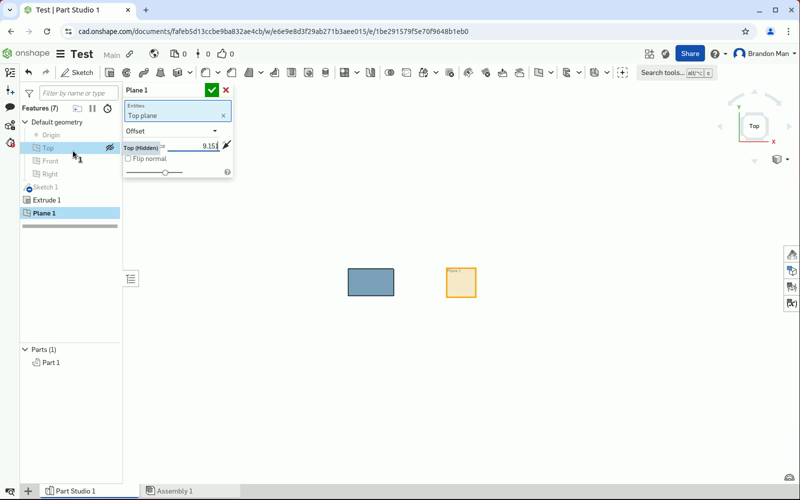
key(enter, 2)
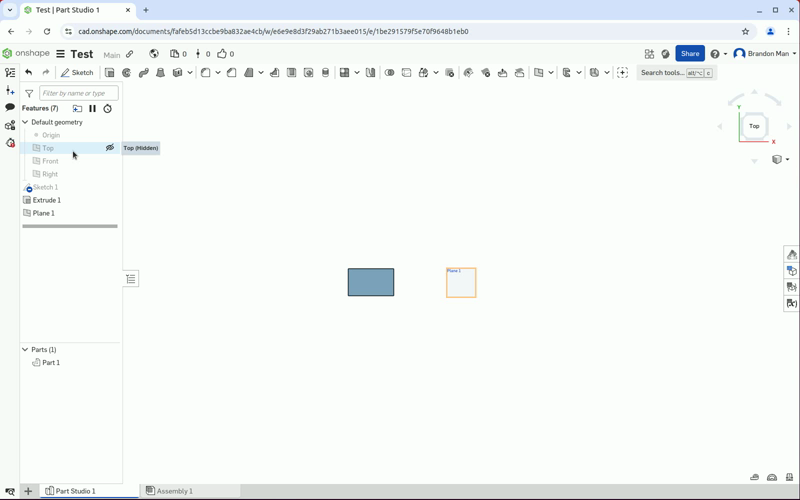
key(shift+s)
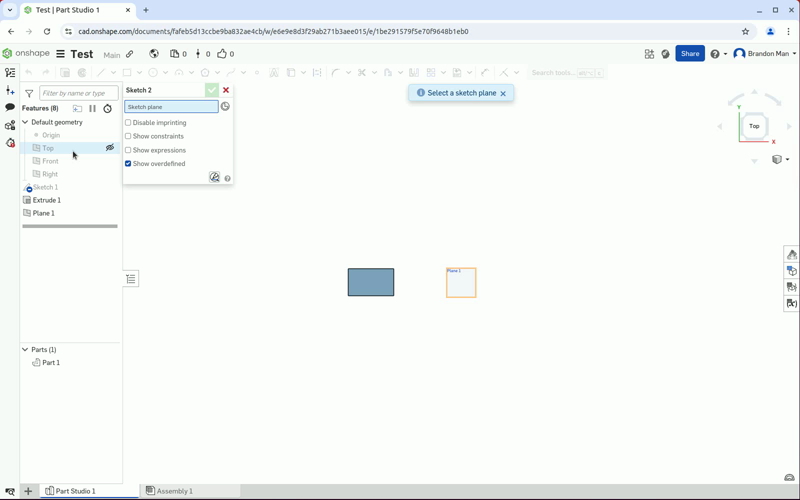
mouse_move(73, 215)
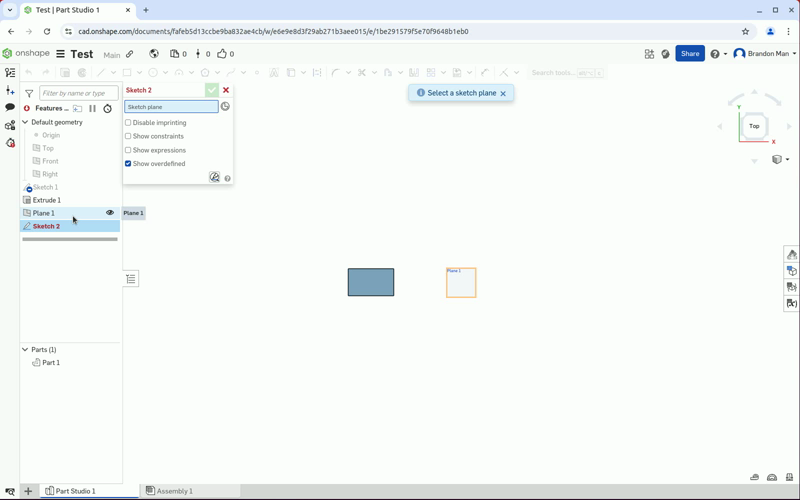
click(73, 215)
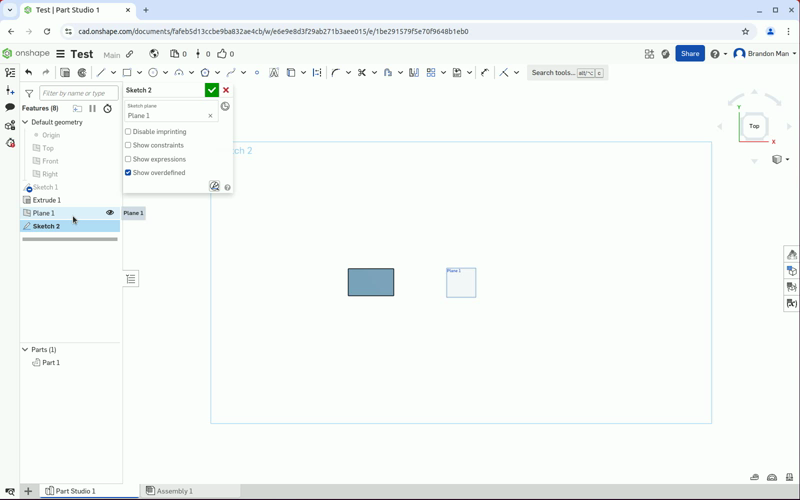
mouse_move(73, 352)
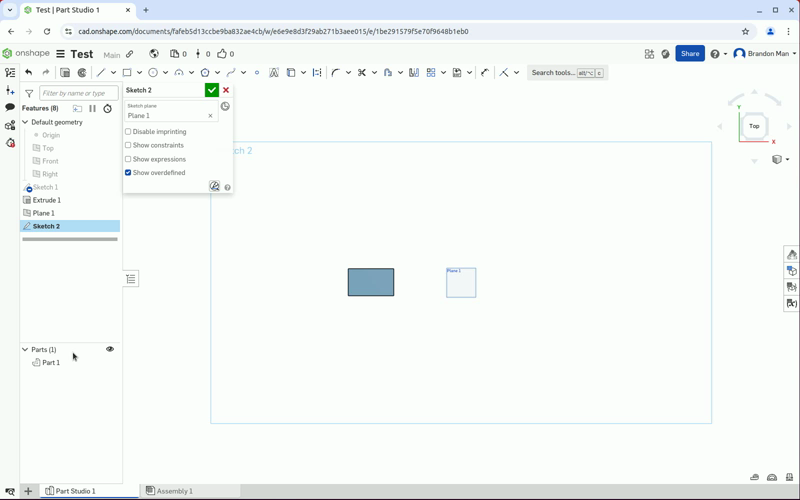
key(y)
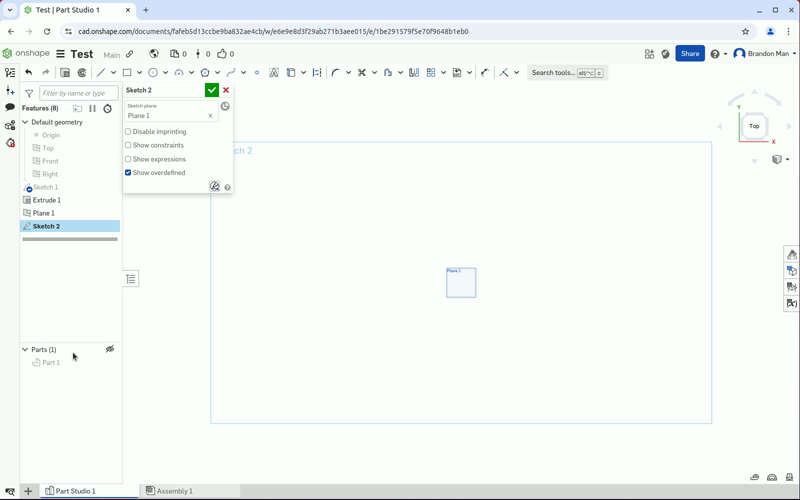
key(l)
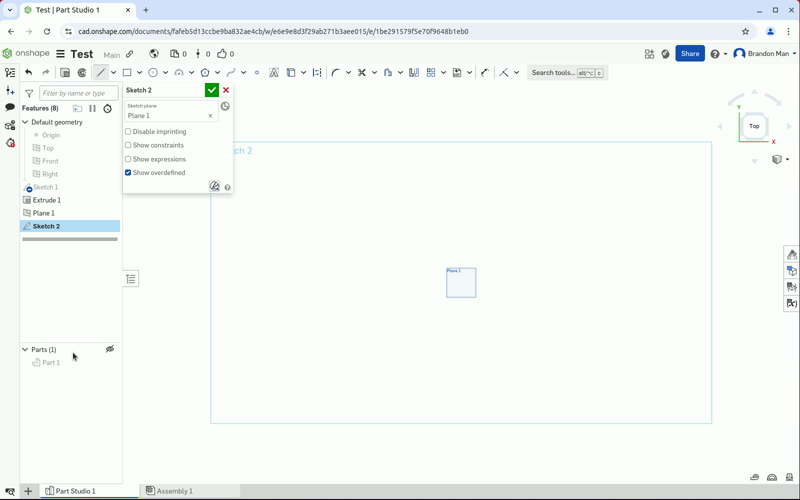
key_down(shift)
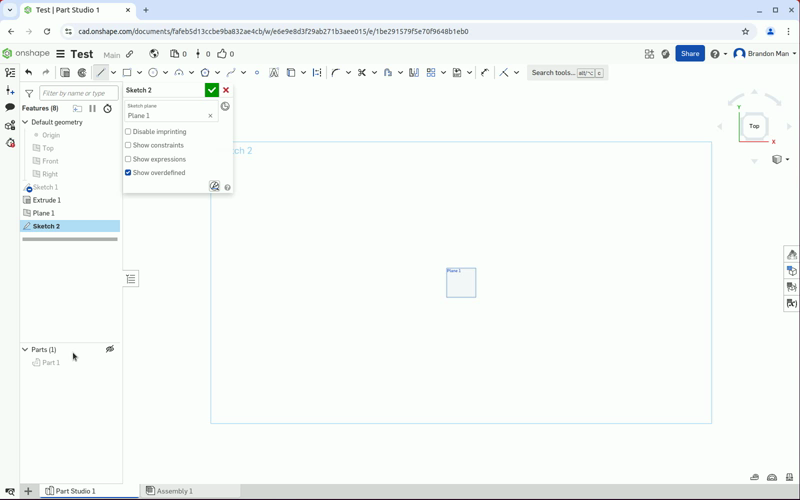
mouse_move(348, 287)
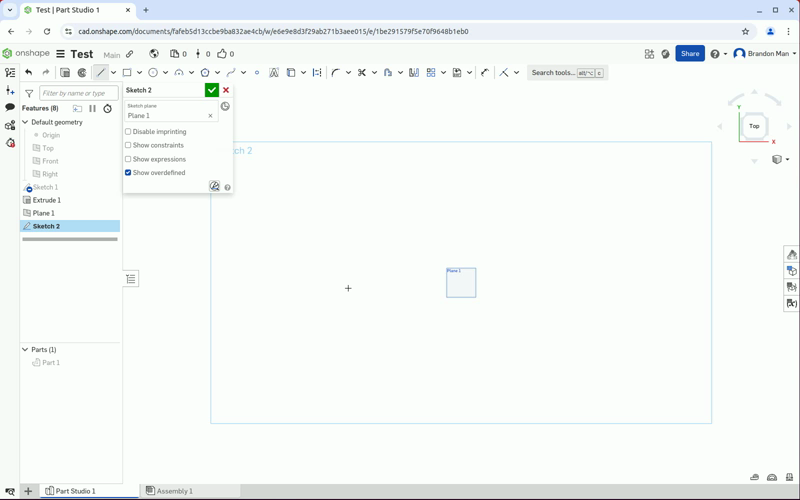
click(348, 287)
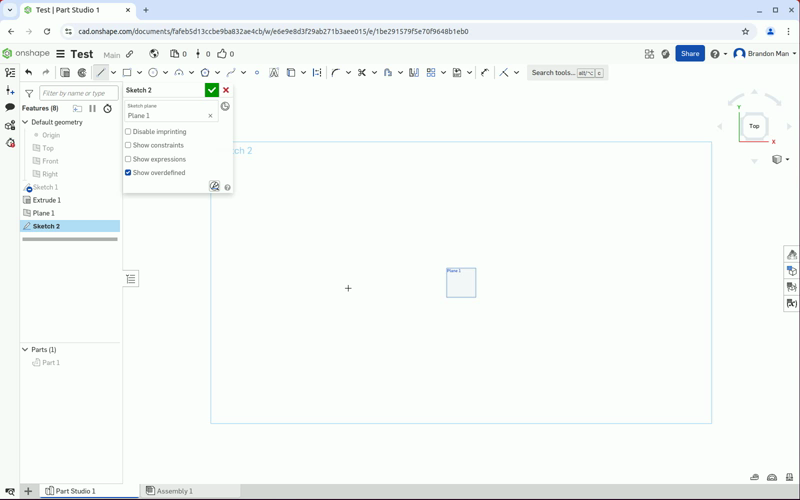
key_up(shift)
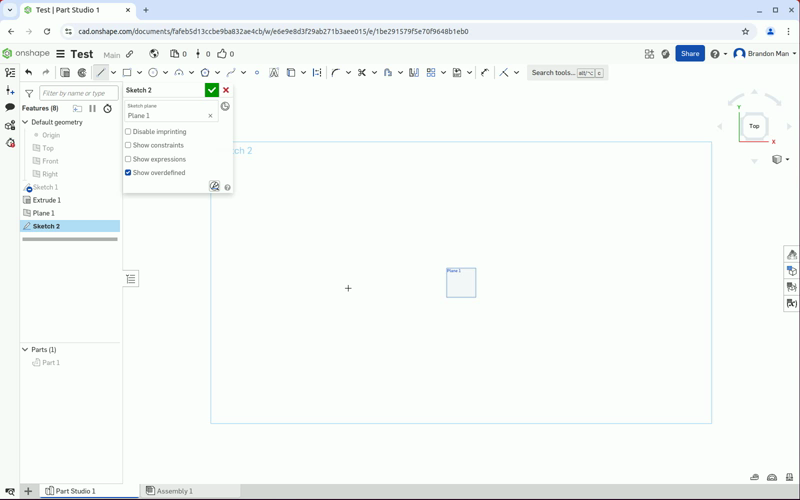
key_down(shift)
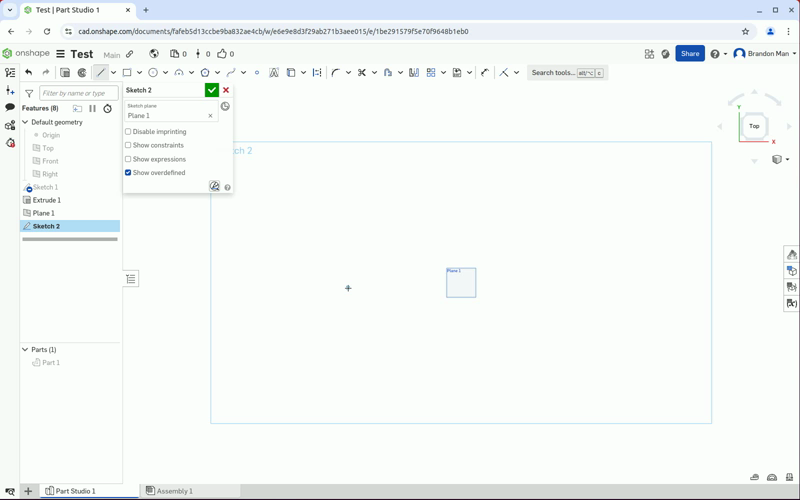
mouse_move(378, 287)
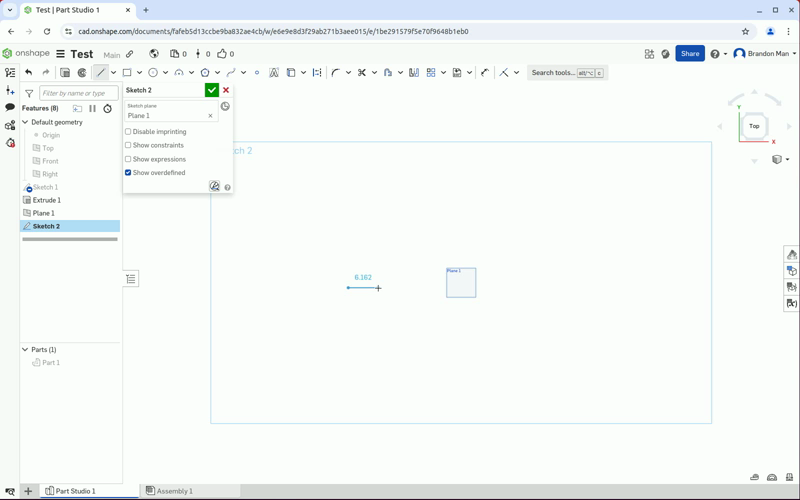
mouse_move(393, 287)
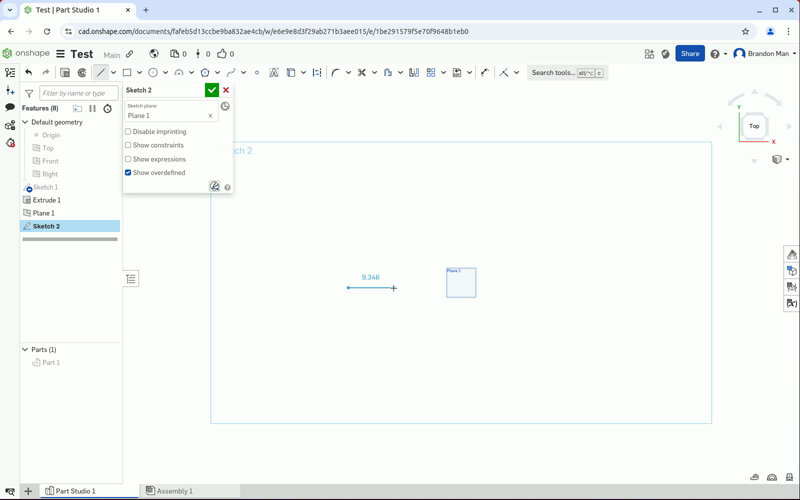
click(393, 287)
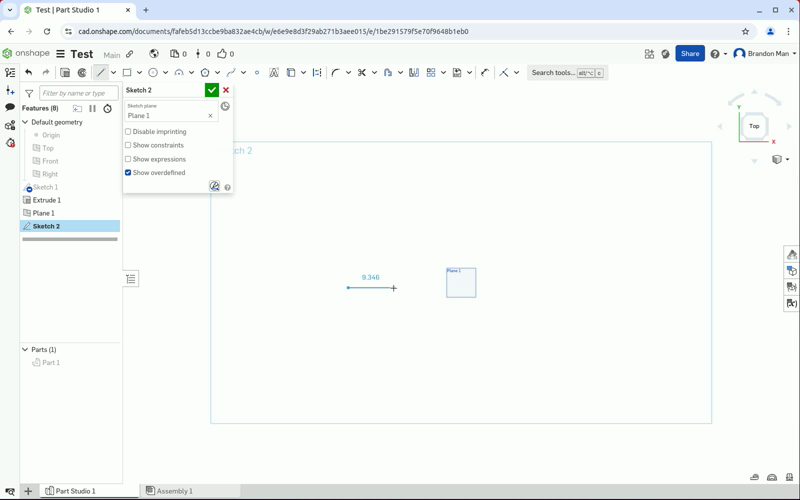
key_up(shift)
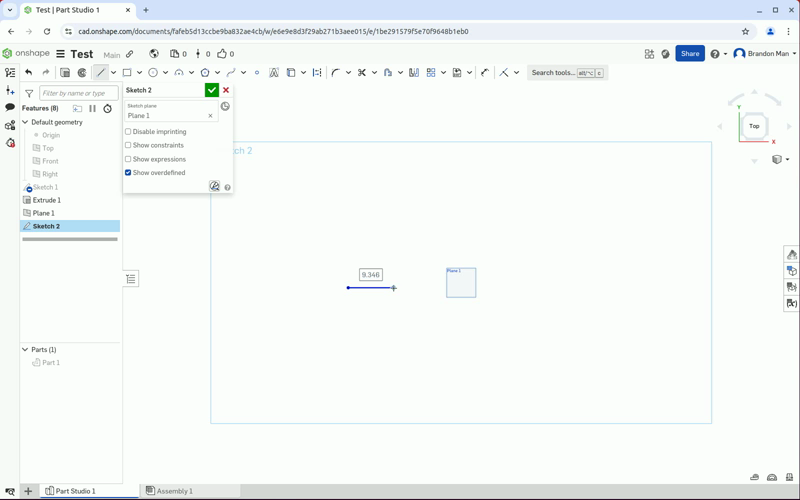
key_down(shift)
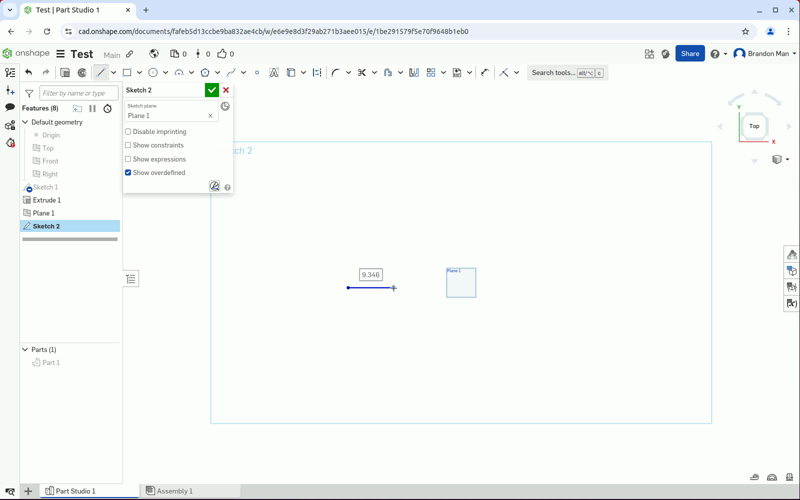
mouse_move(423, 287)
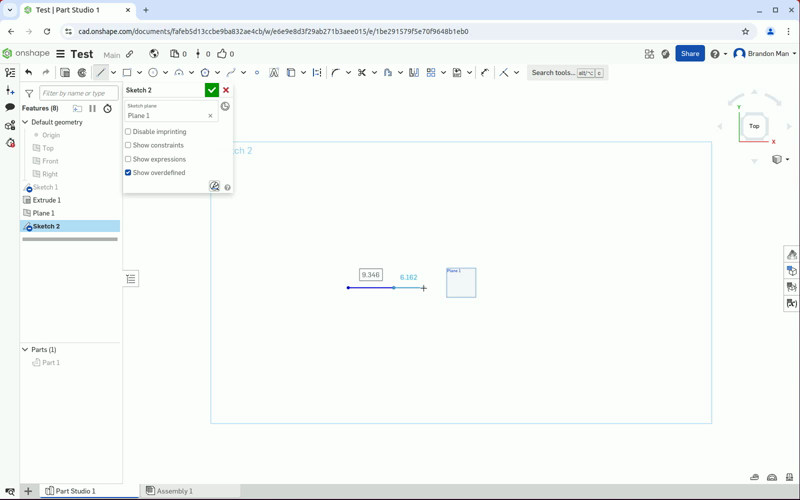
mouse_move(393, 278)
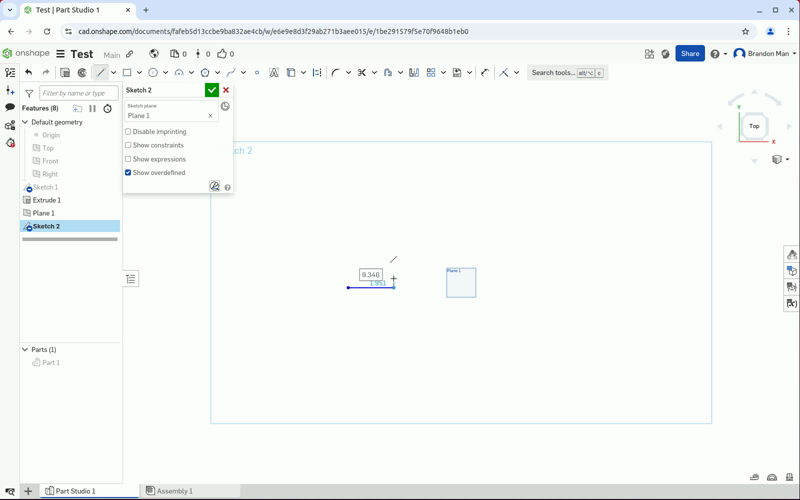
click(393, 278)
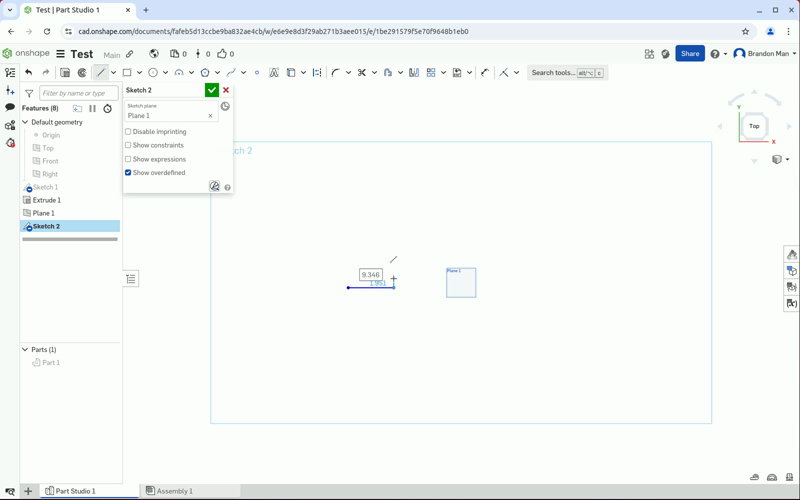
key_up(shift)
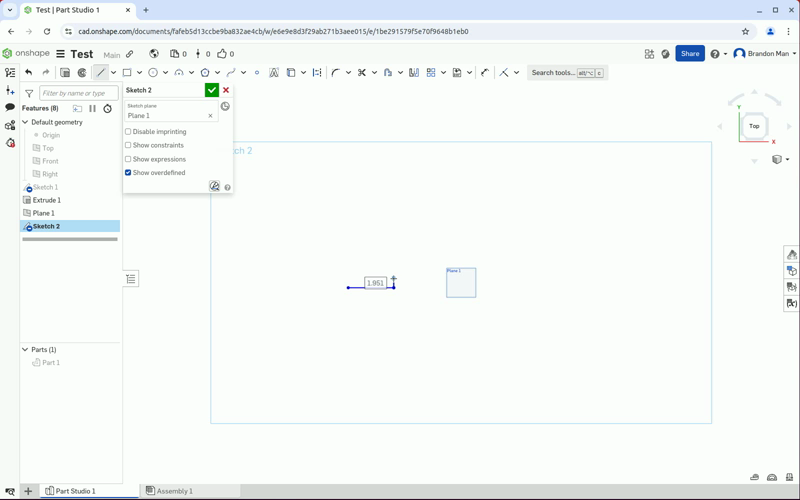
key_down(shift)
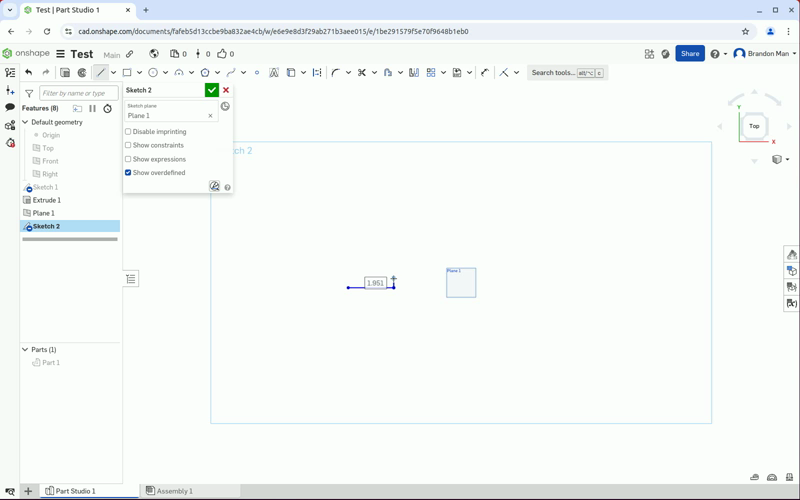
mouse_move(423, 278)
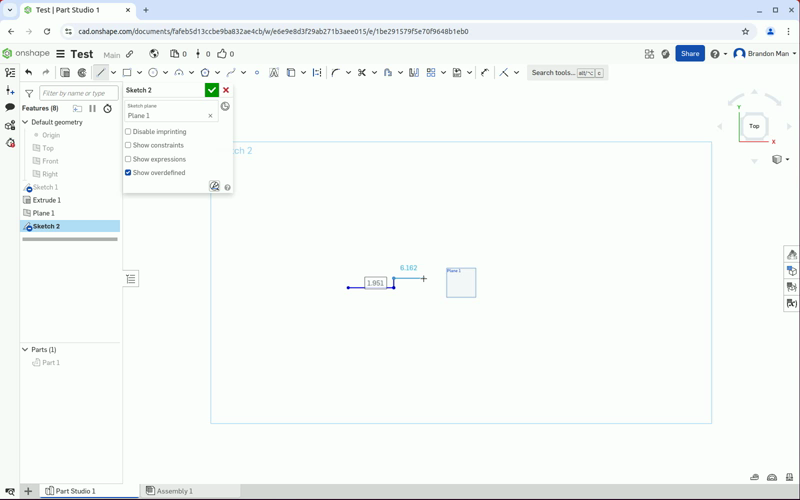
mouse_move(348, 278)
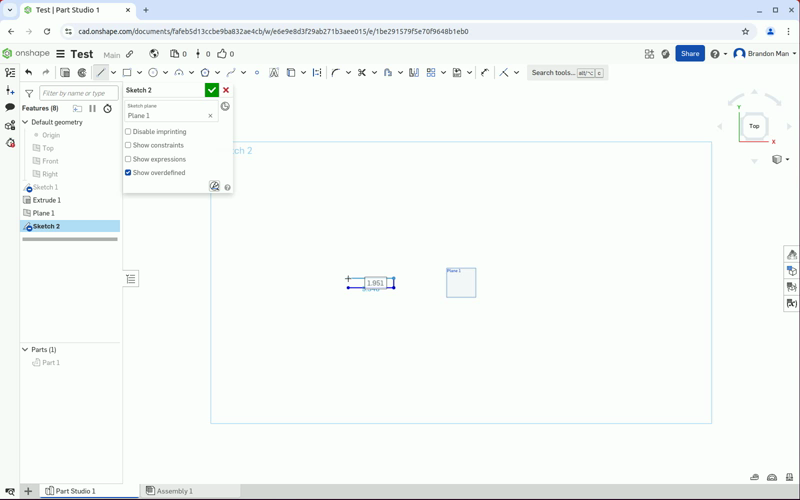
click(348, 278)
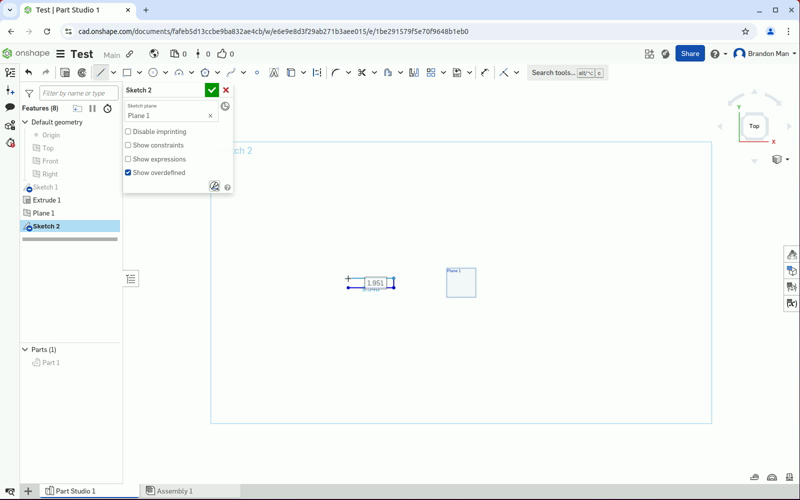
key_up(shift)
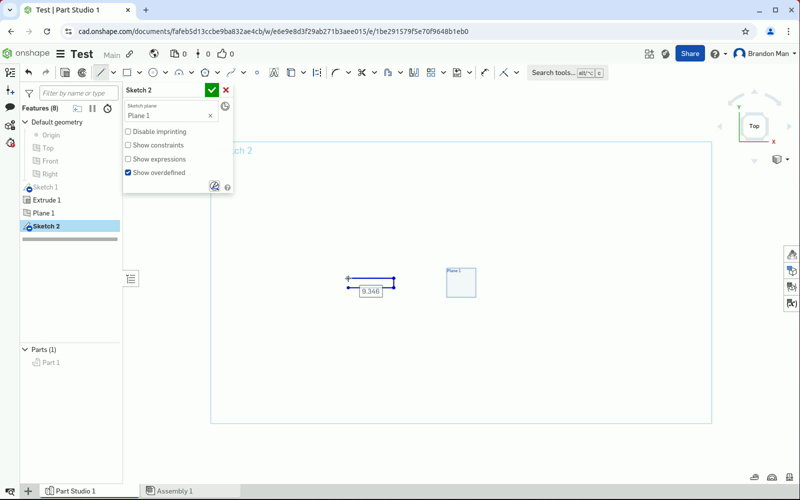
mouse_move(378, 278)
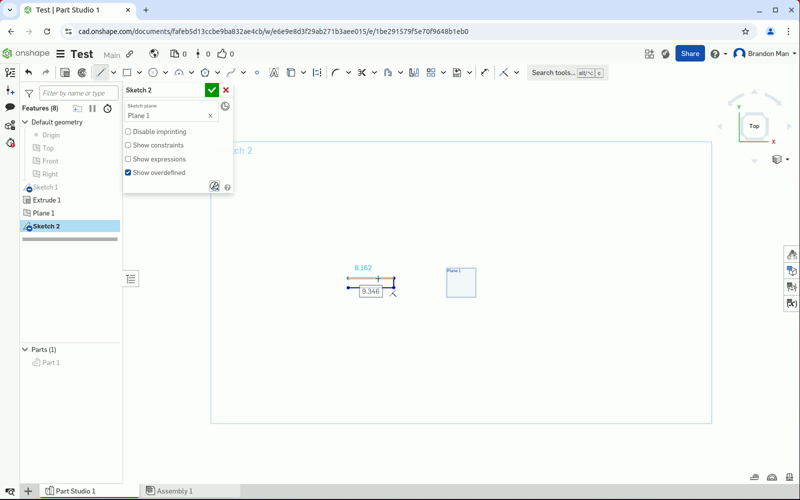
key_down(shift)
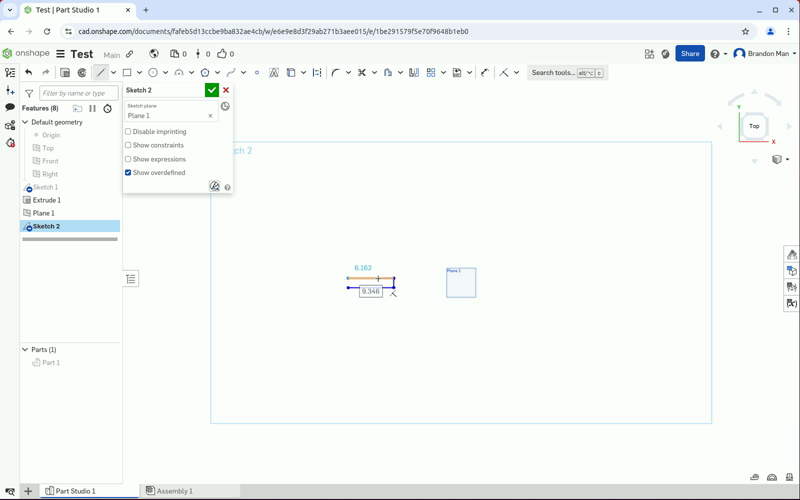
mouse_move(348, 287)
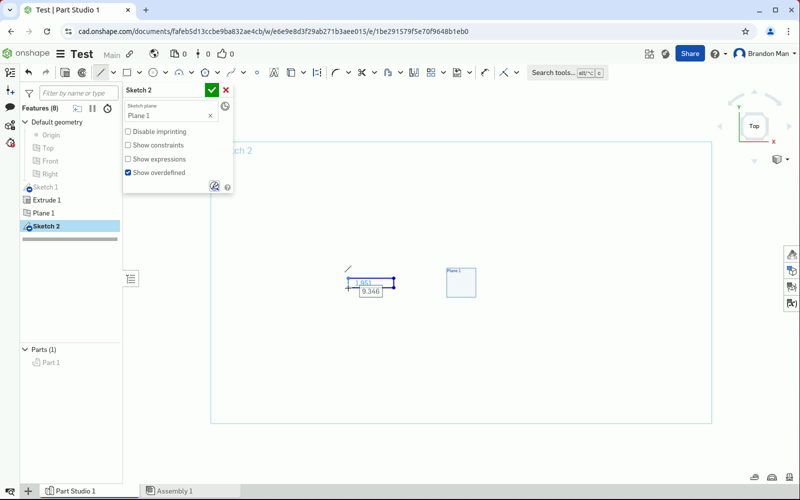
key_up(shift)
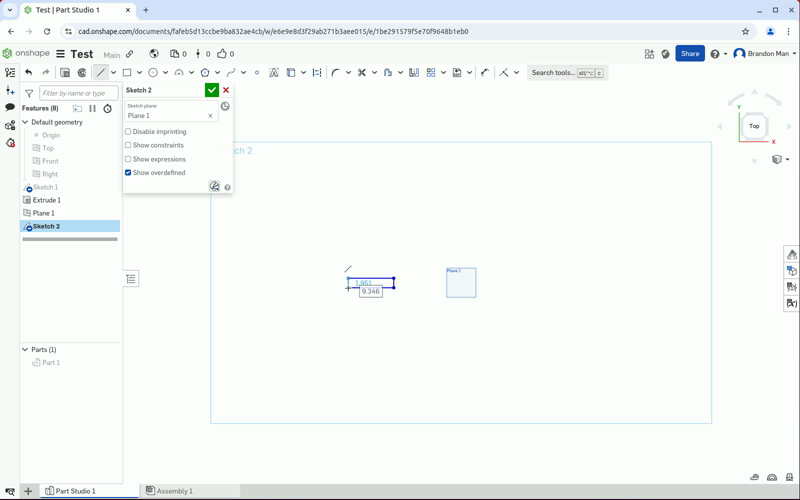
click(348, 287)
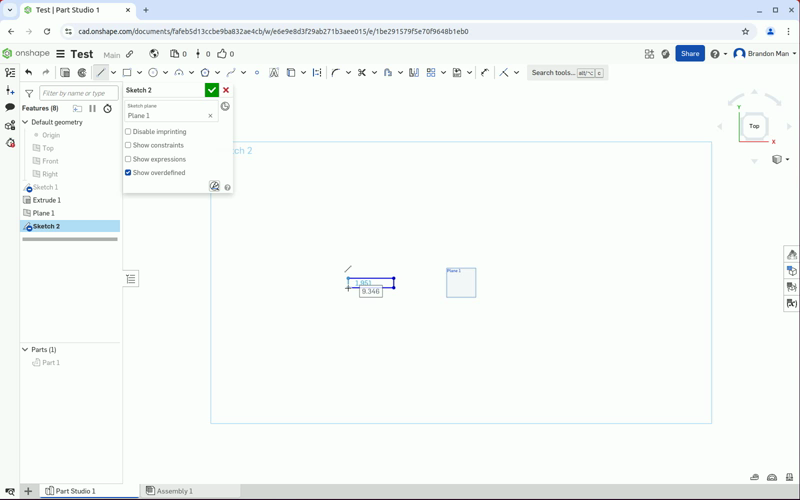
key(esc)
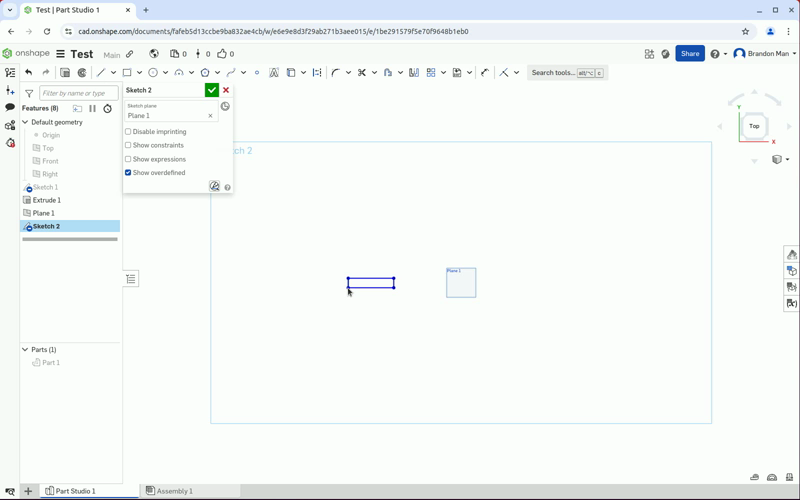
mouse_move(358, 280)
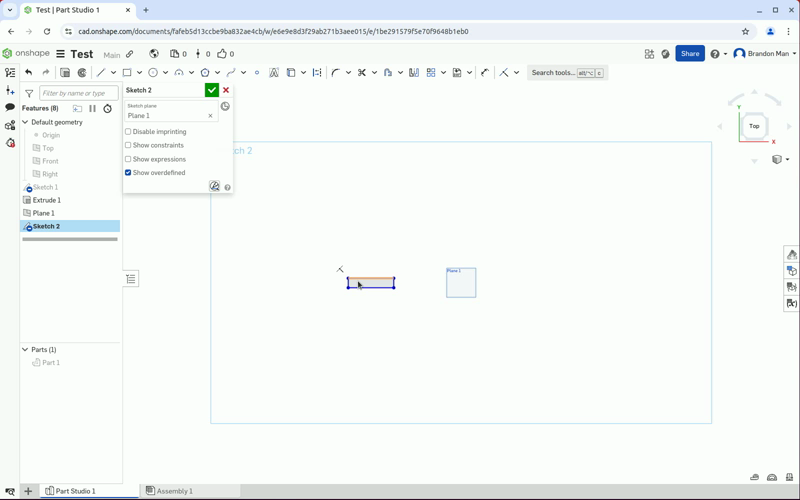
scroll(6)
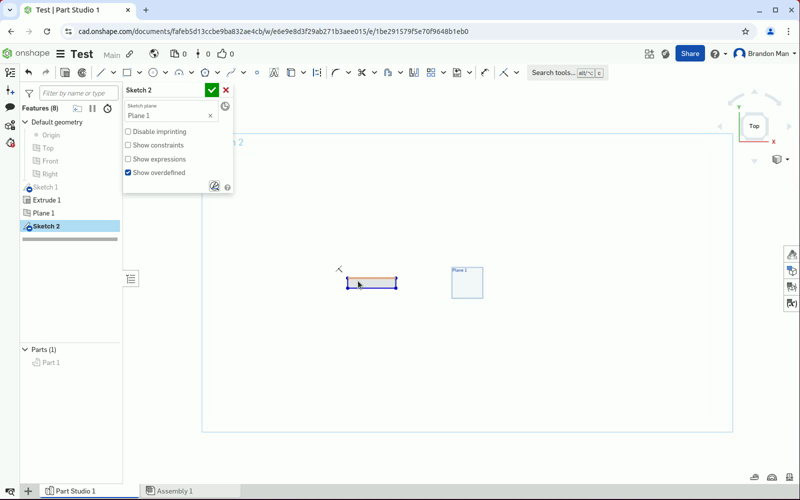
scroll(6)
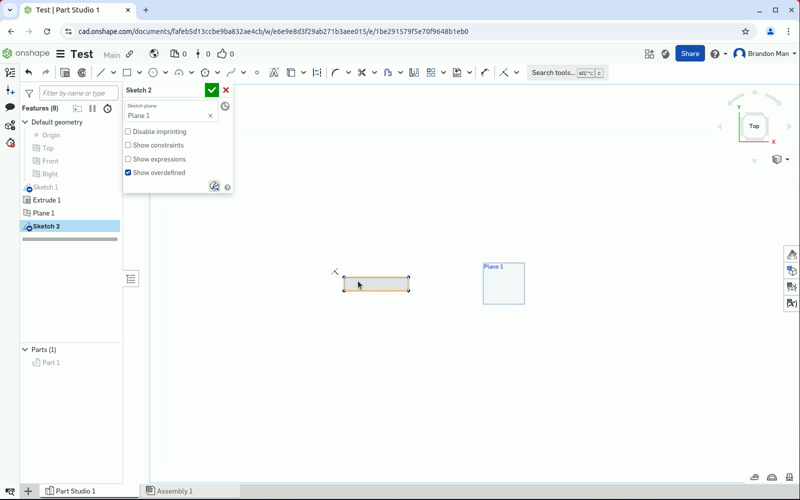
scroll(6)
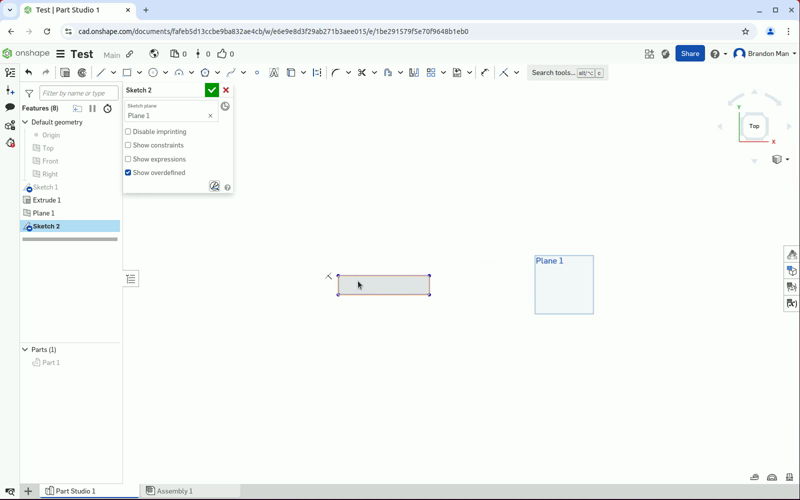
scroll(6)
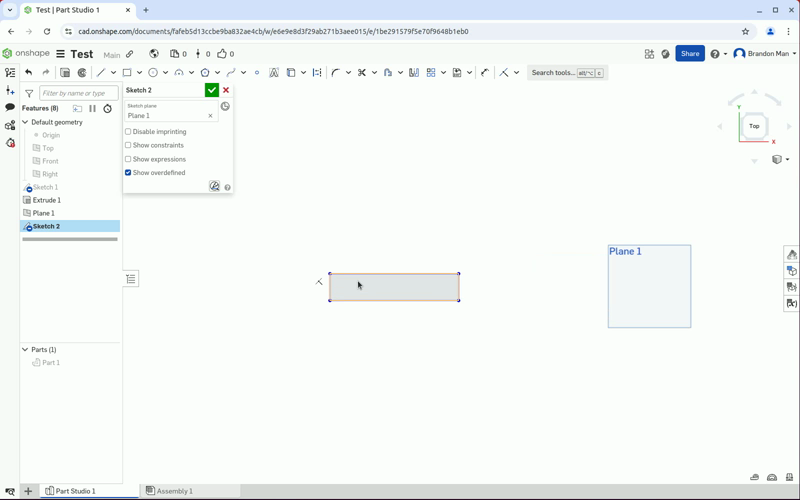
scroll(6)
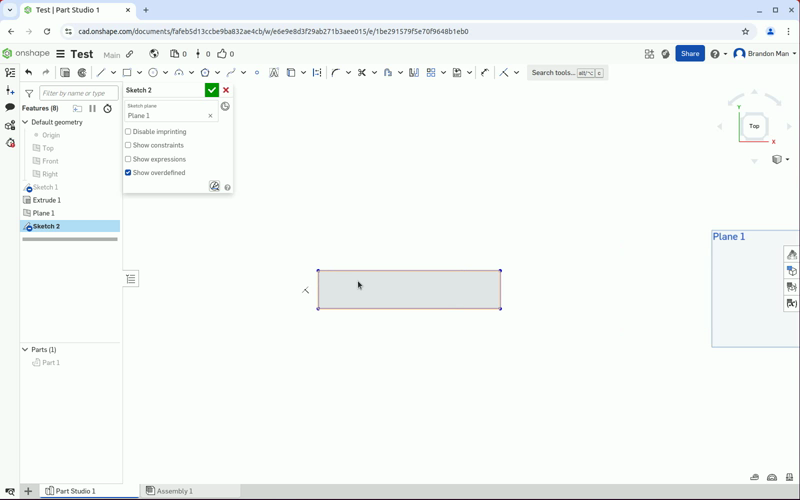
scroll(6)
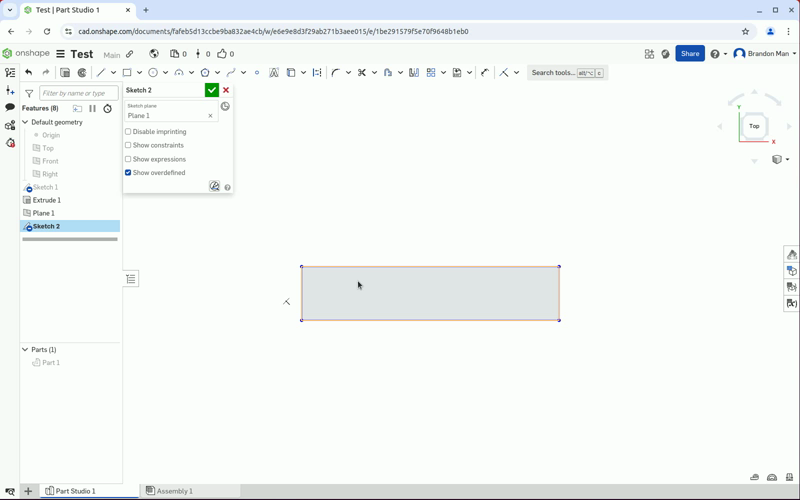
scroll(6)
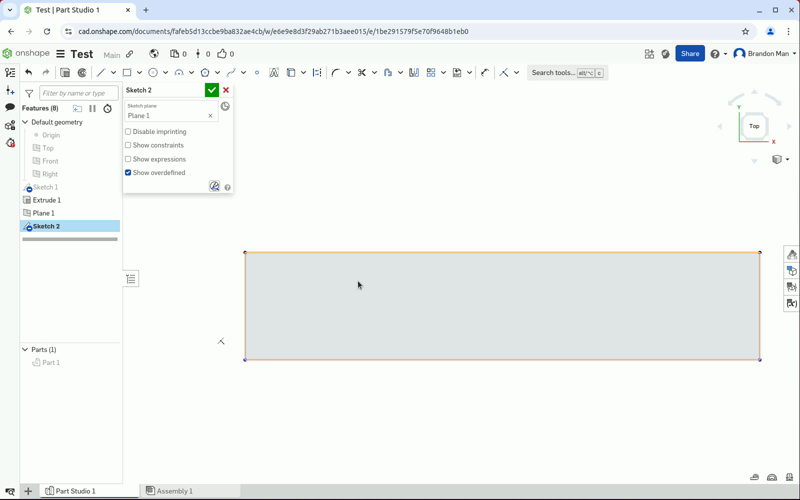
click(358, 280)
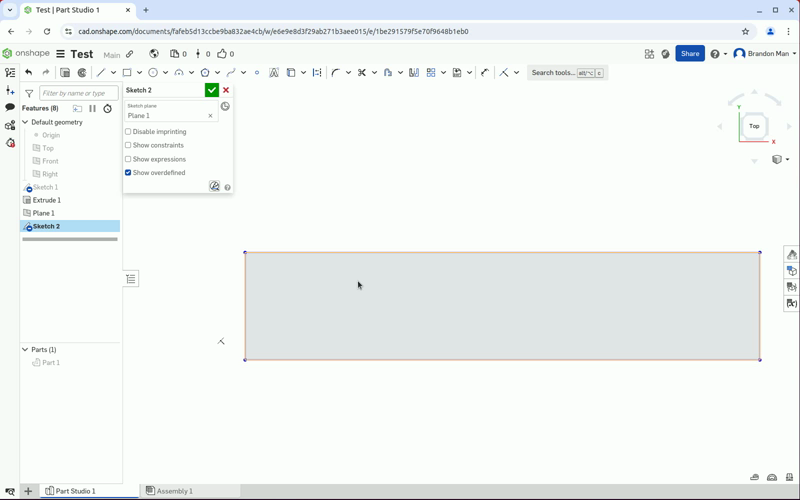
scroll(-6)
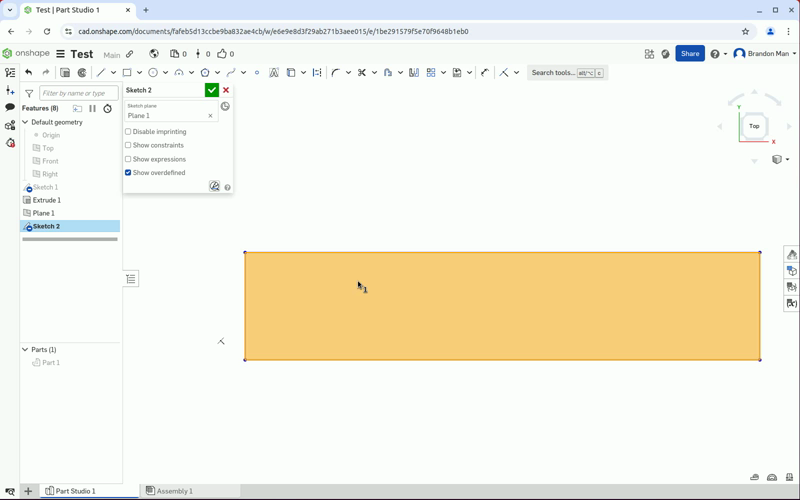
scroll(-6)
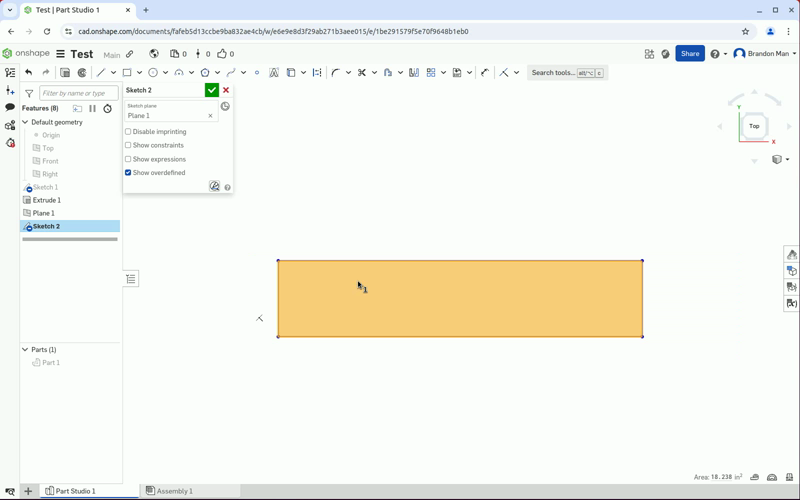
scroll(-6)
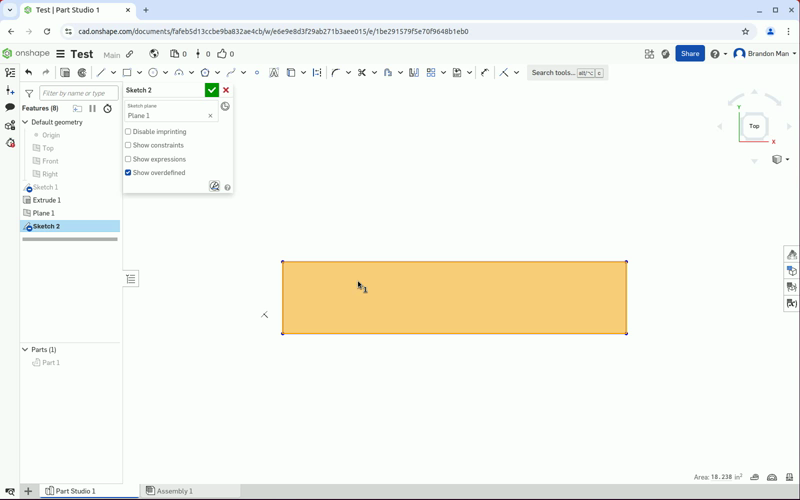
scroll(-6)
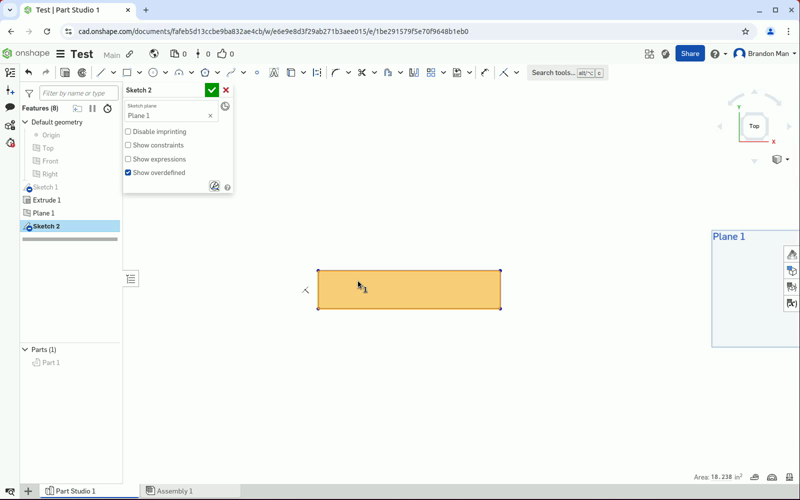
scroll(-6)
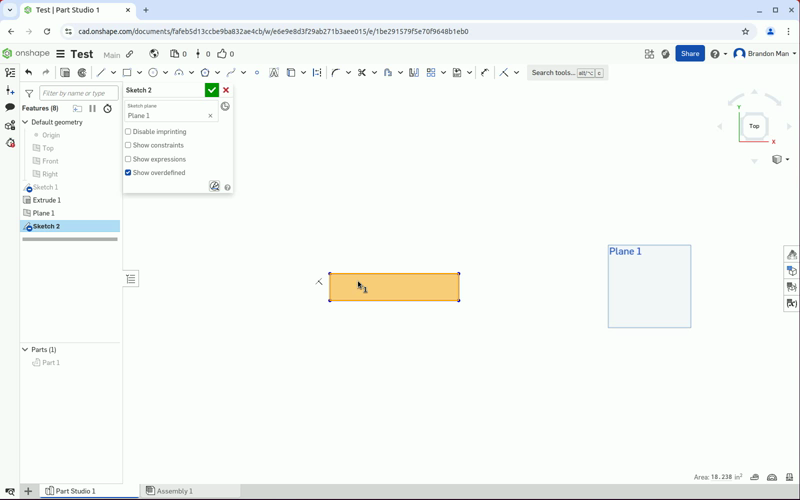
scroll(-6)
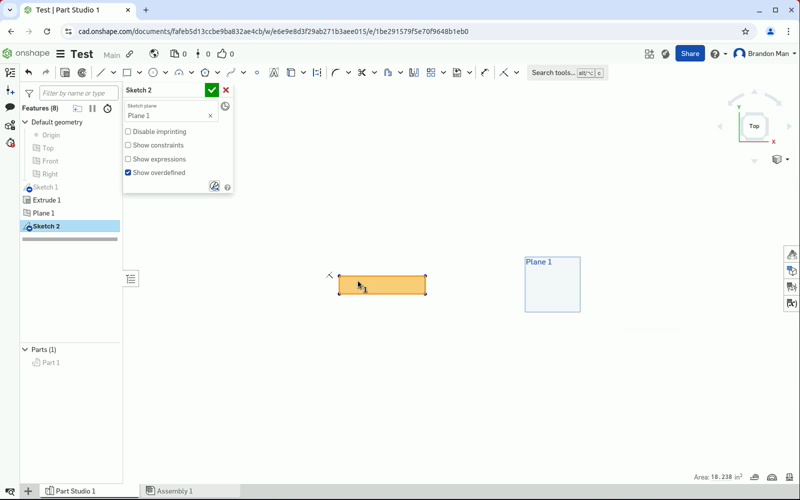
scroll(-6)
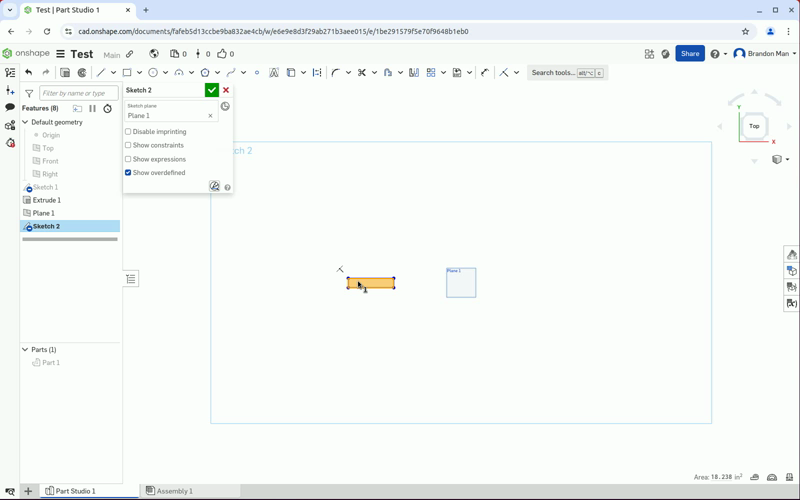
mouse_move(73, 352)
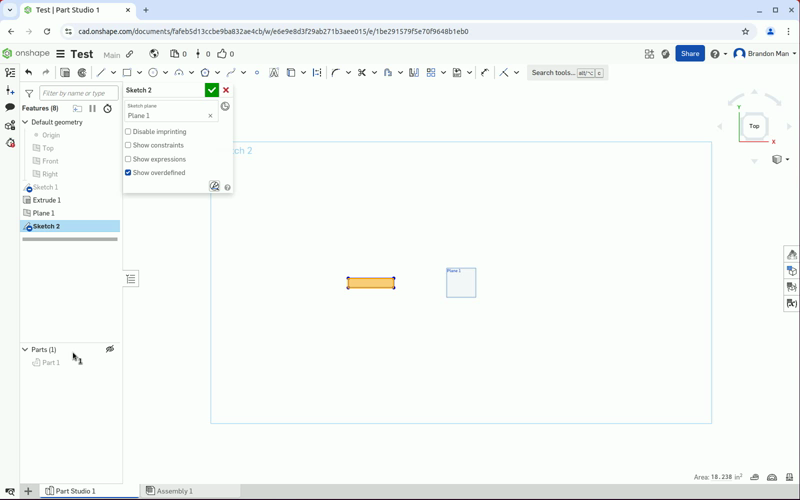
key(shift+y)
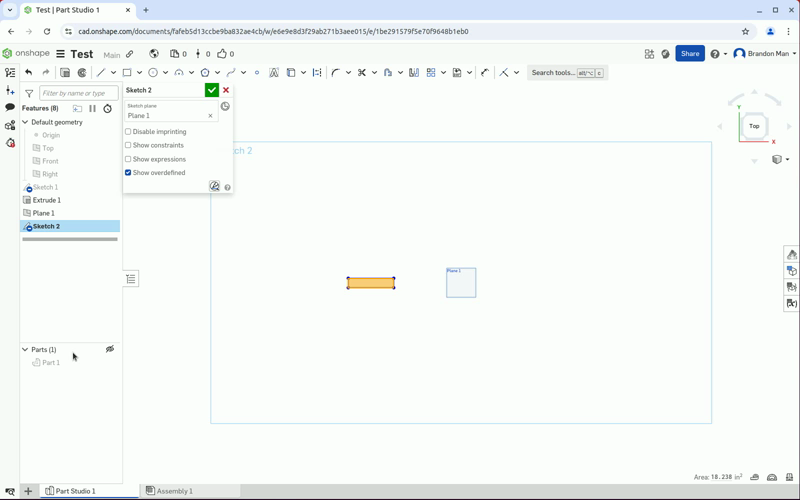
key(shift+e)
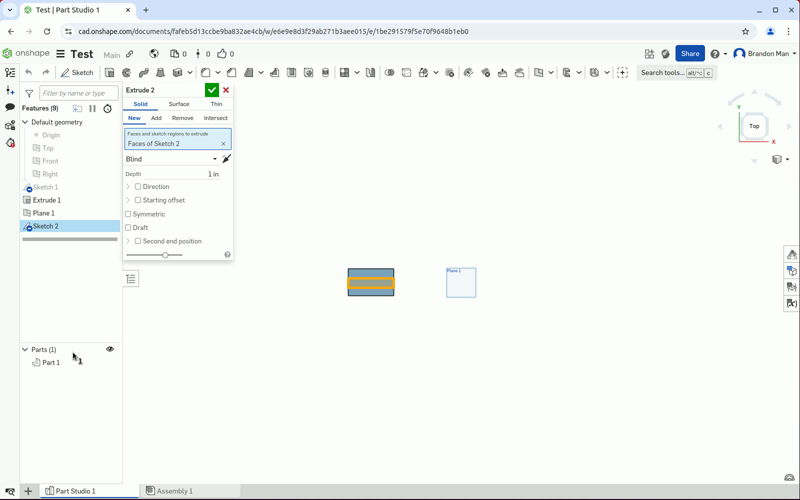
mouse_move(143, 106)
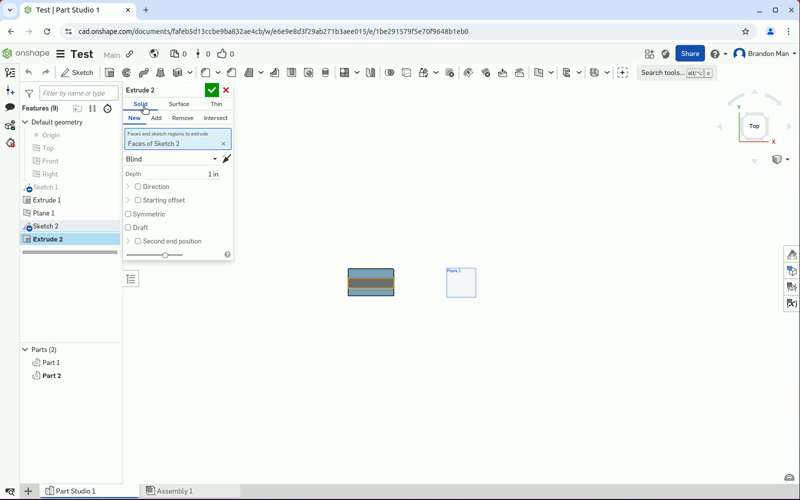
click(143, 106)
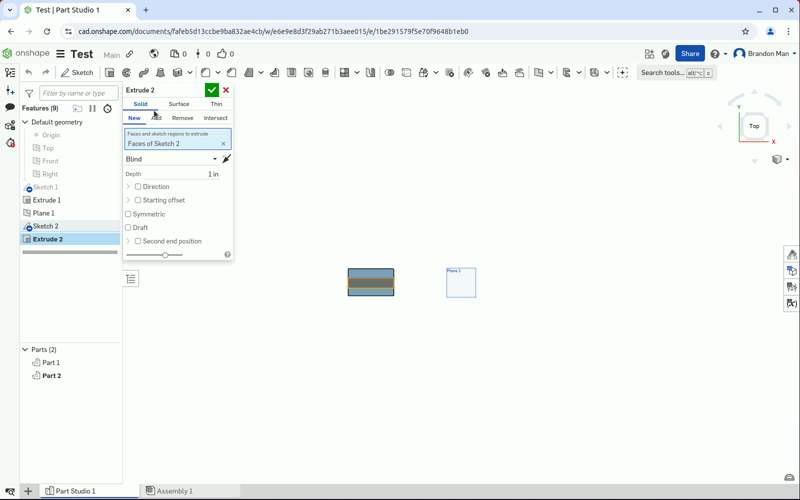
mouse_move(186, 120)
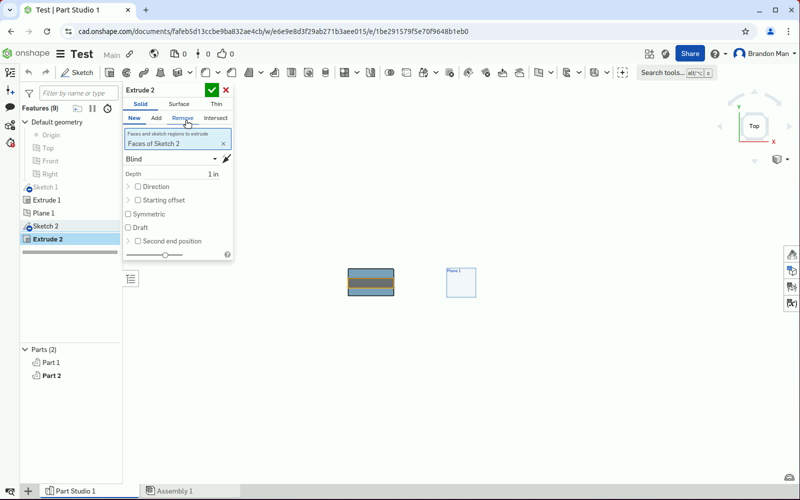
click(186, 120)
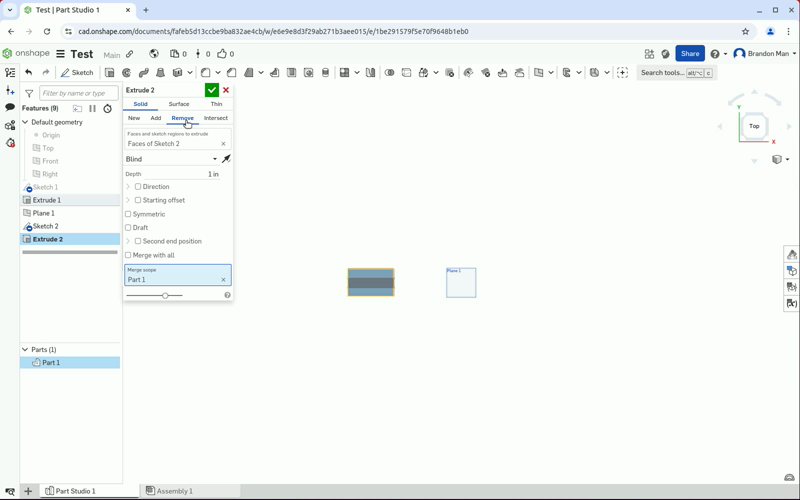
key(tab, 4)
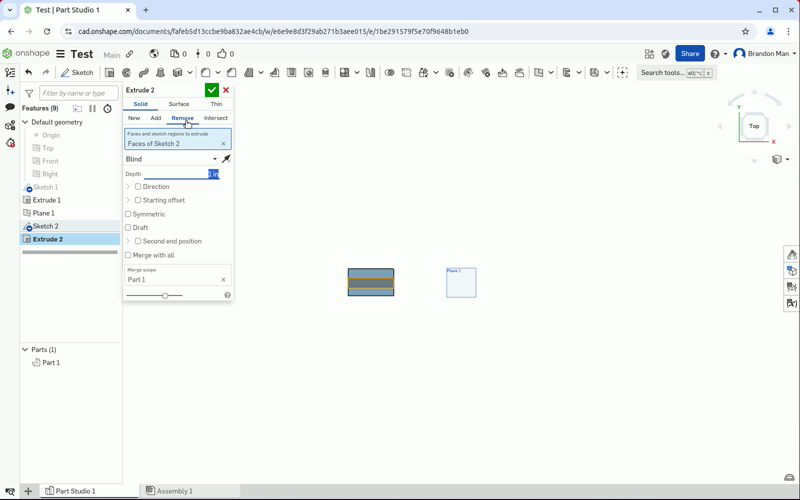
text(6.499)
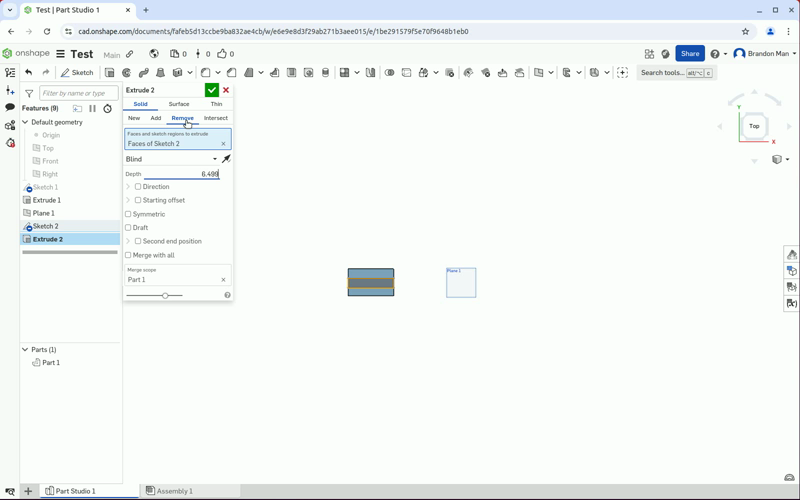
key(tab, 6)
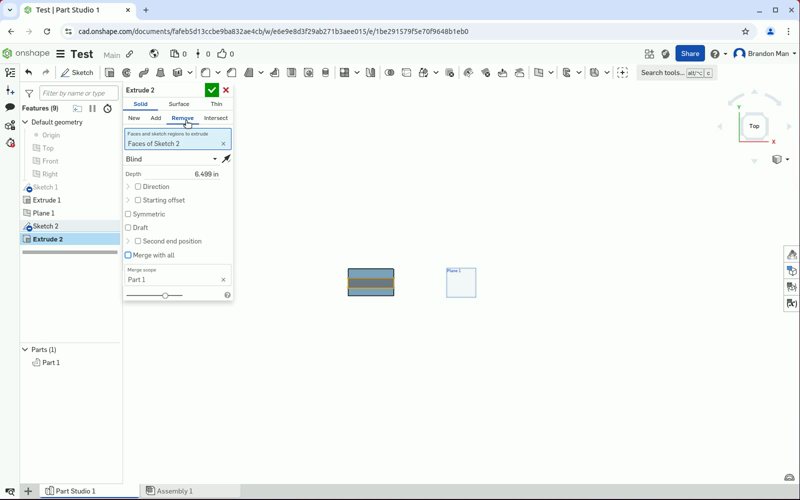
key(space)
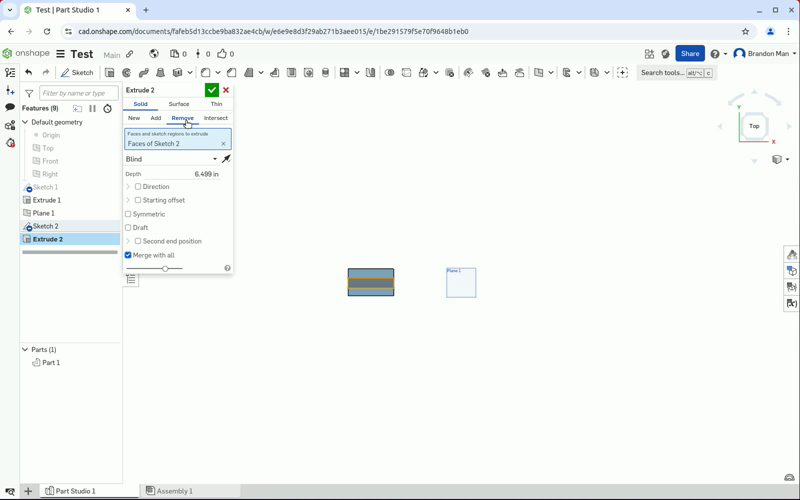
key(enter)
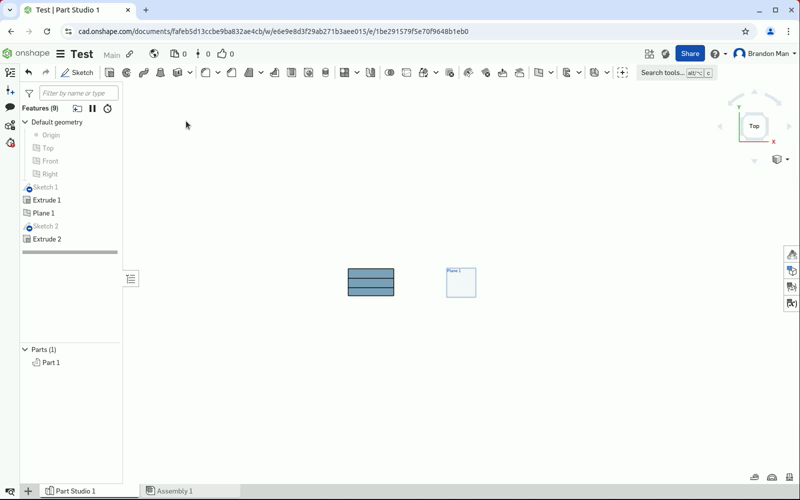
key(shift+h)
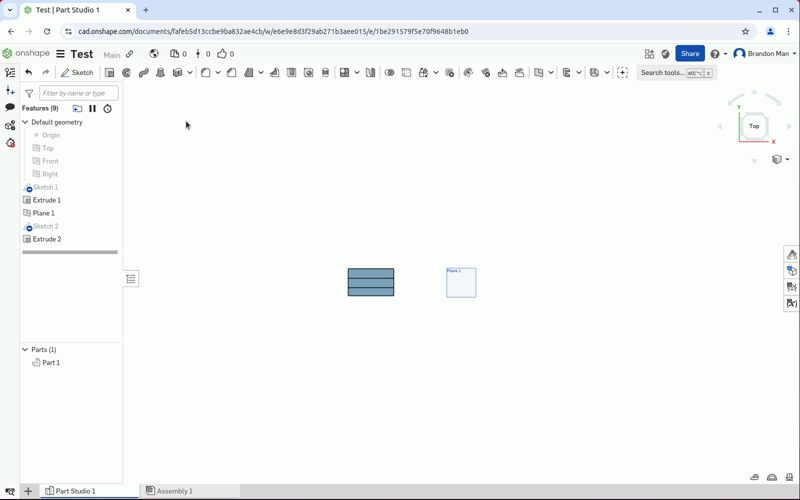
key(shift+h)
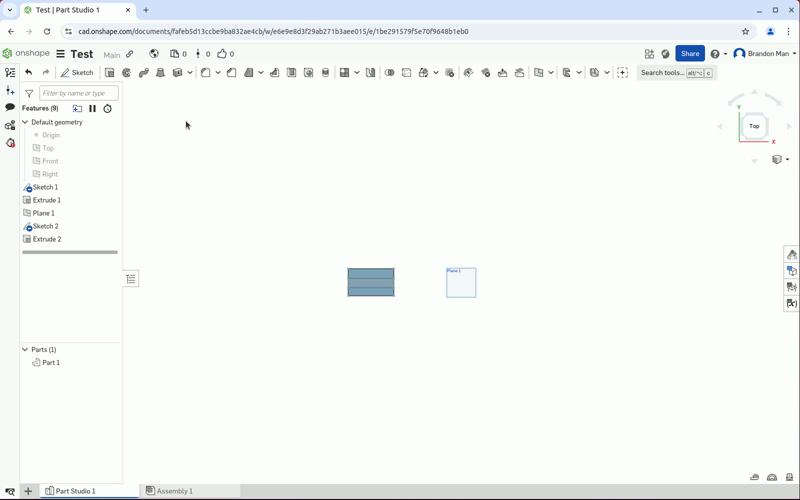
key(shift+7)
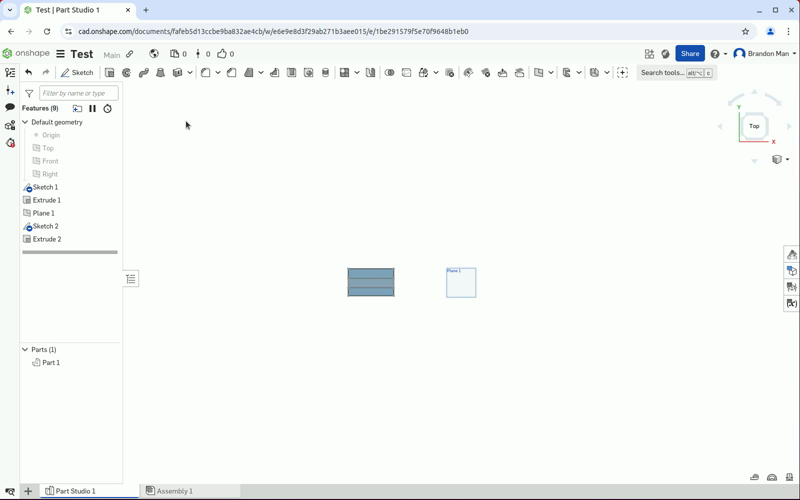
key(up, 3)
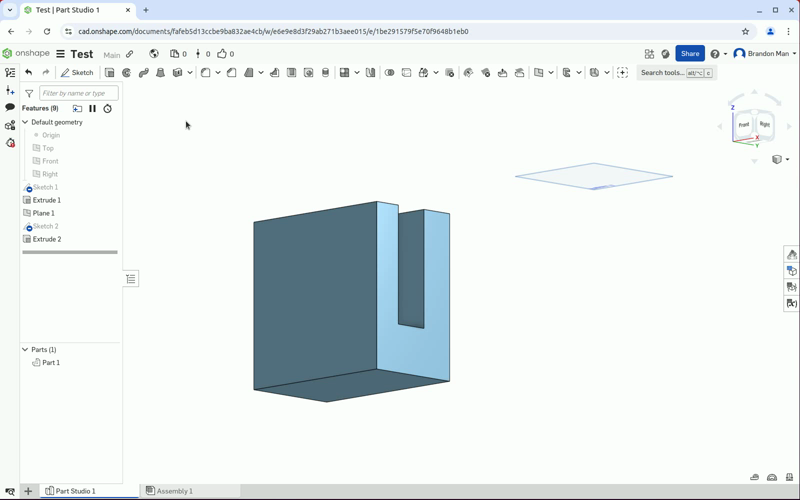
key(left, 3)
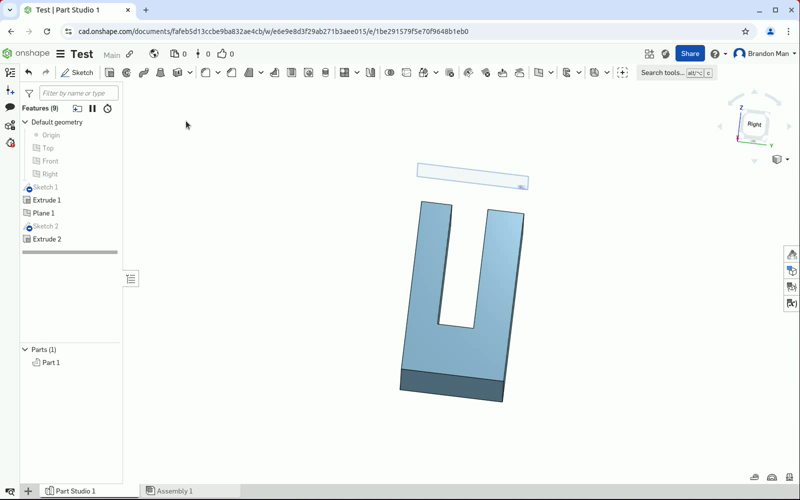
key(right, 3)
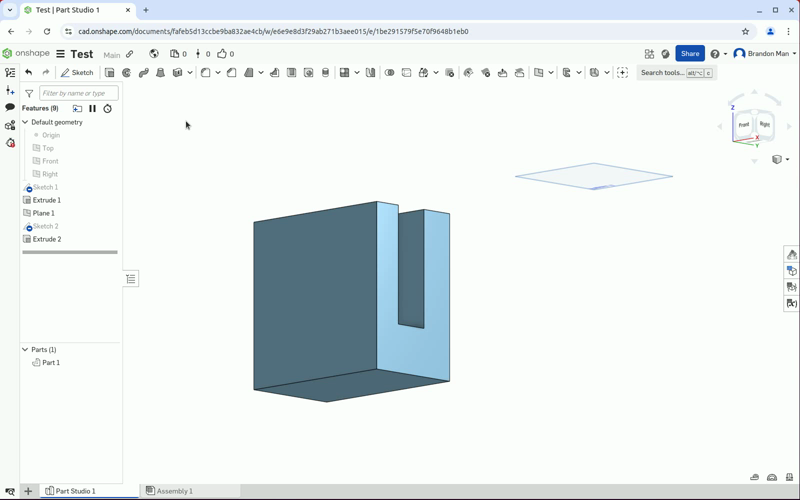
key(down, 3)
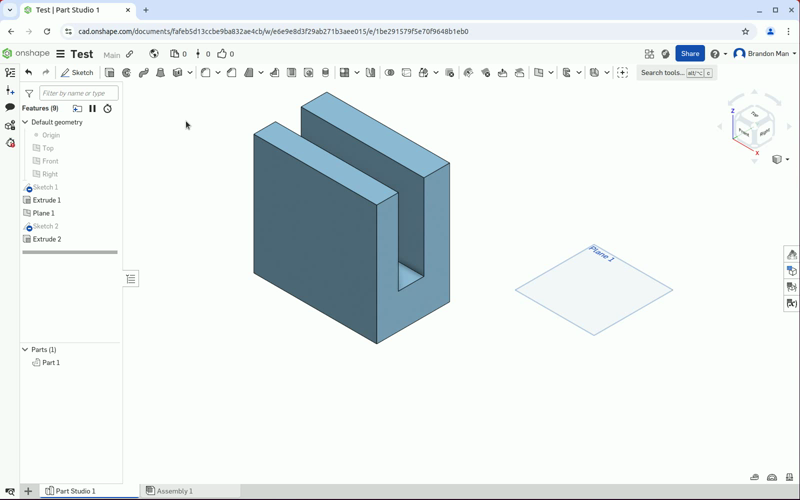
mouse_move(73, 189)
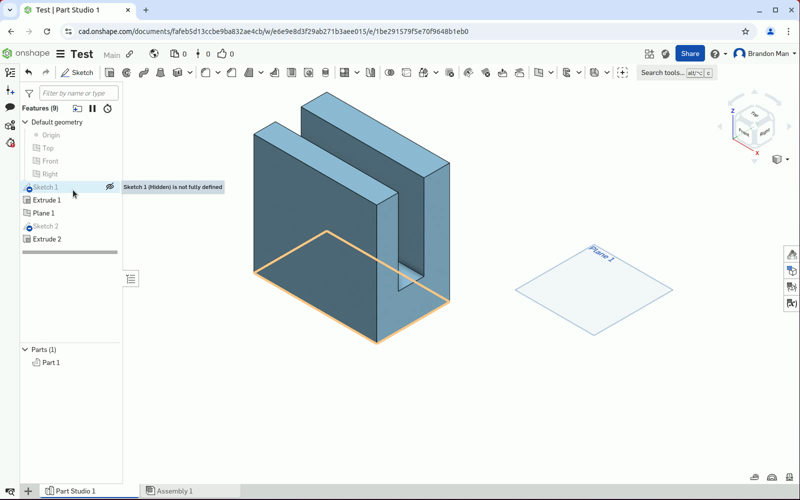
click(73, 189)